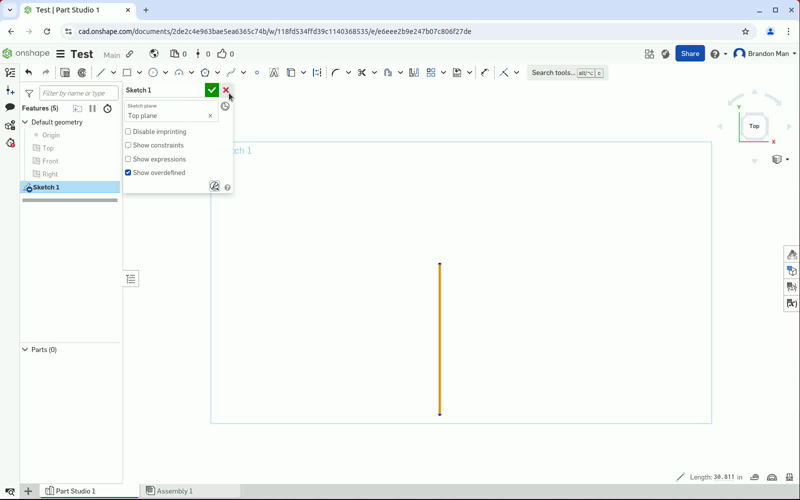
key(shift+h)
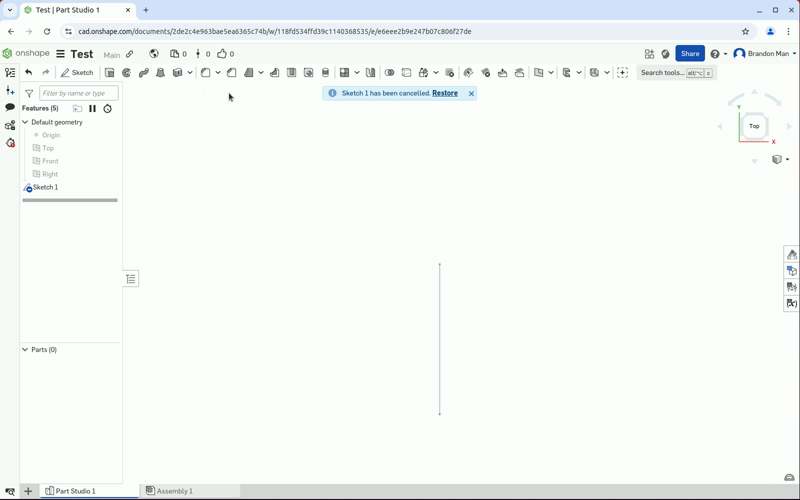
mouse_move(73, 352)
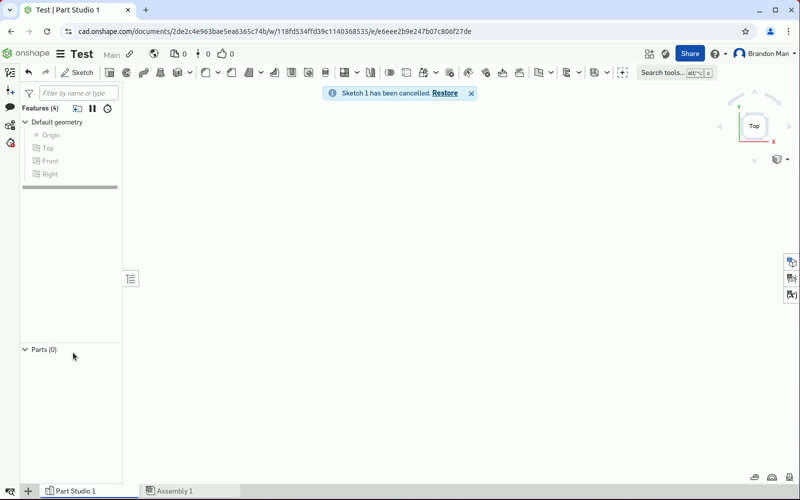
key(y)
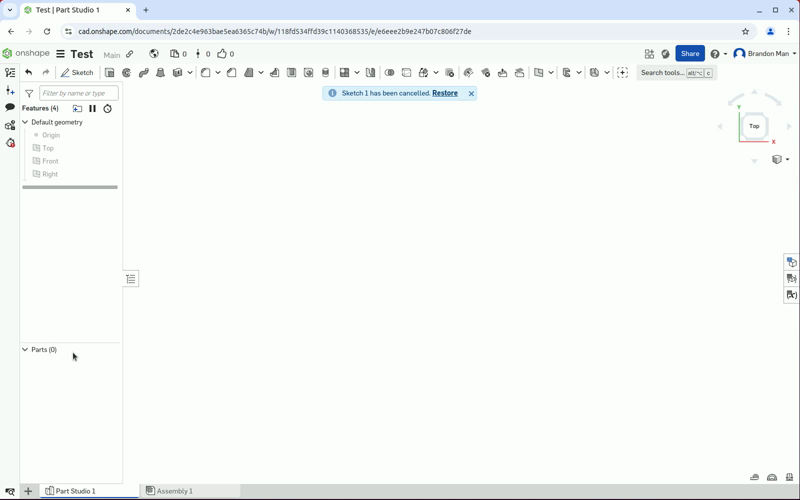
key(shift+p)
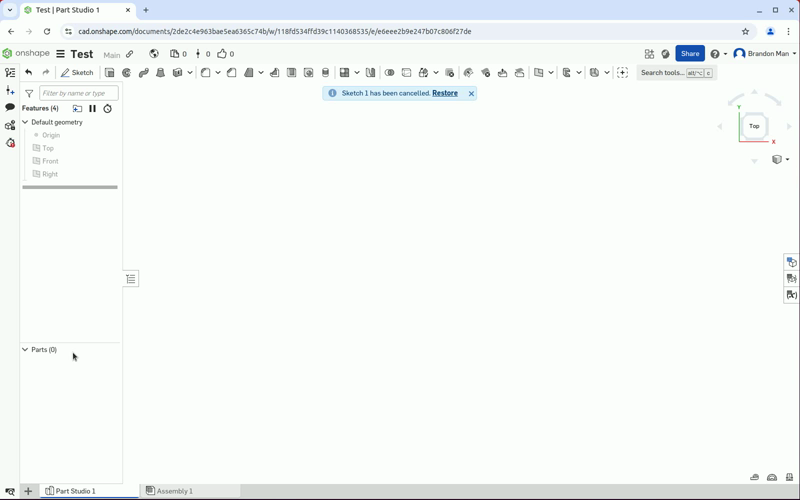
key(space)
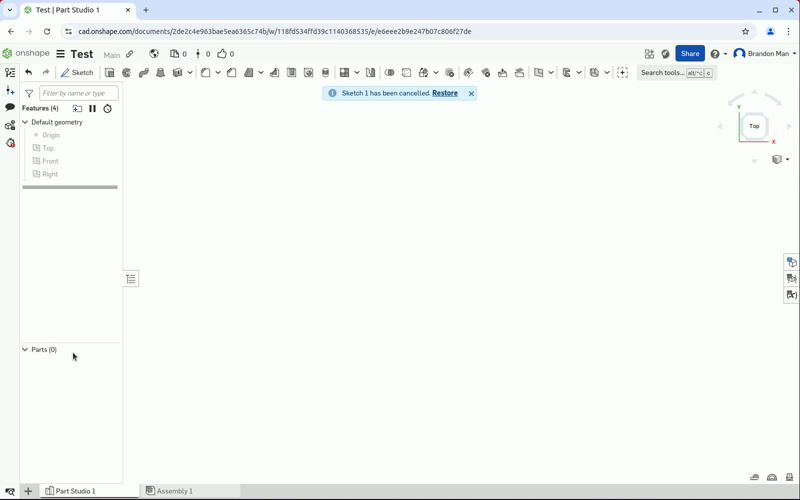
key_down(shift)
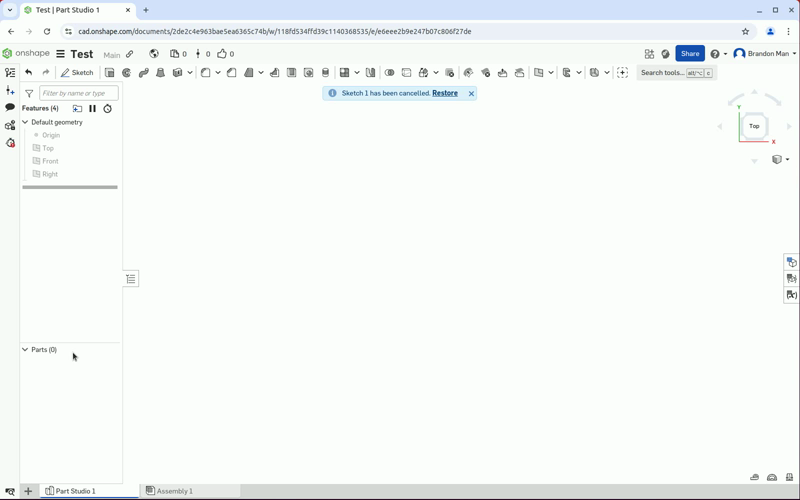
key(up)
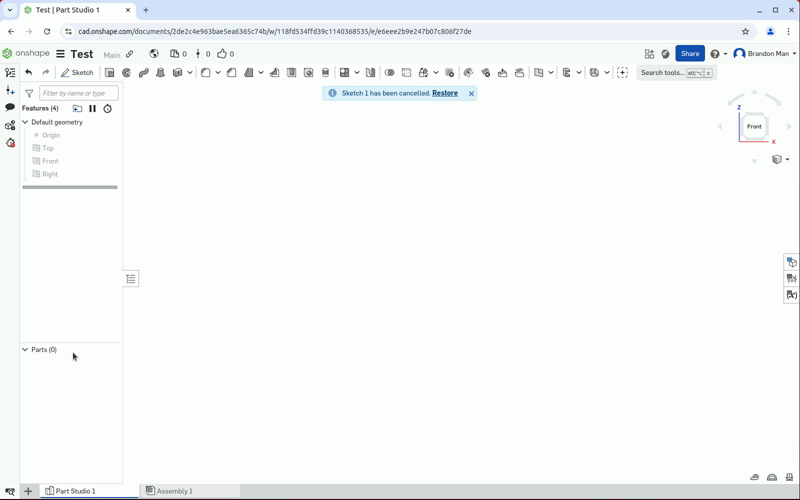
key_up(shift)
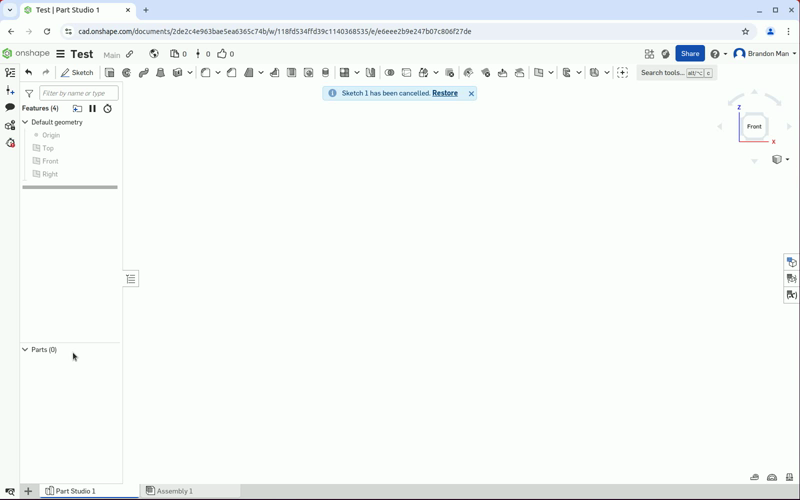
mouse_move(73, 352)
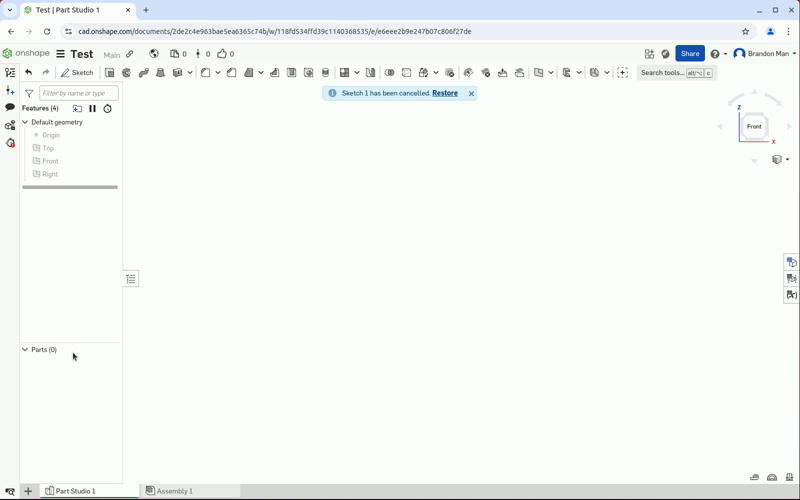
key(shift+y)
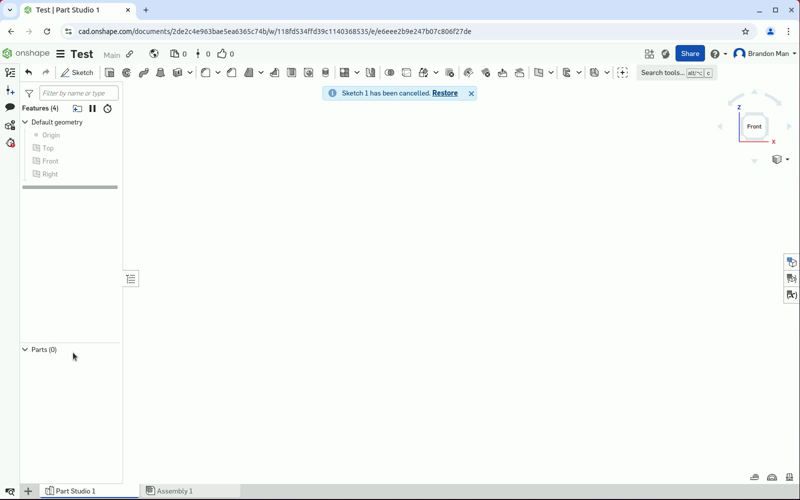
key(shift+s)
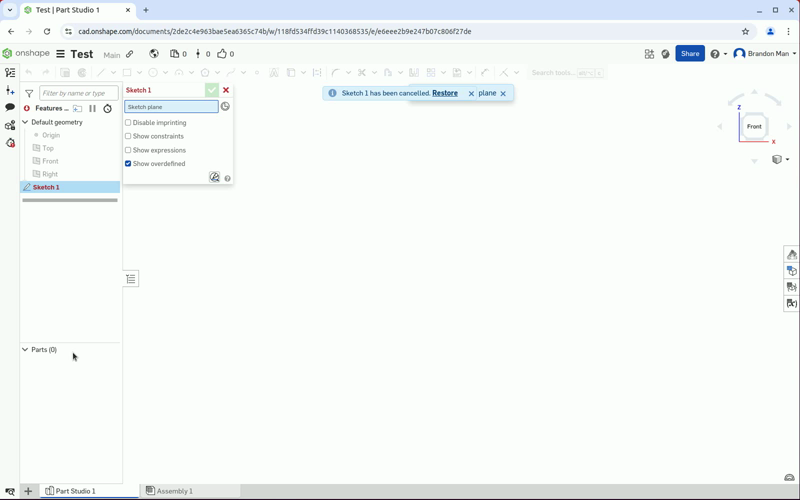
mouse_move(73, 163)
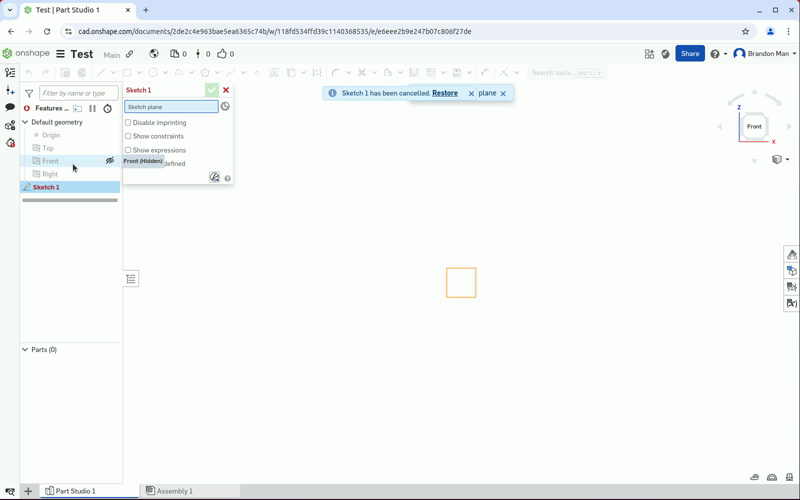
click(73, 163)
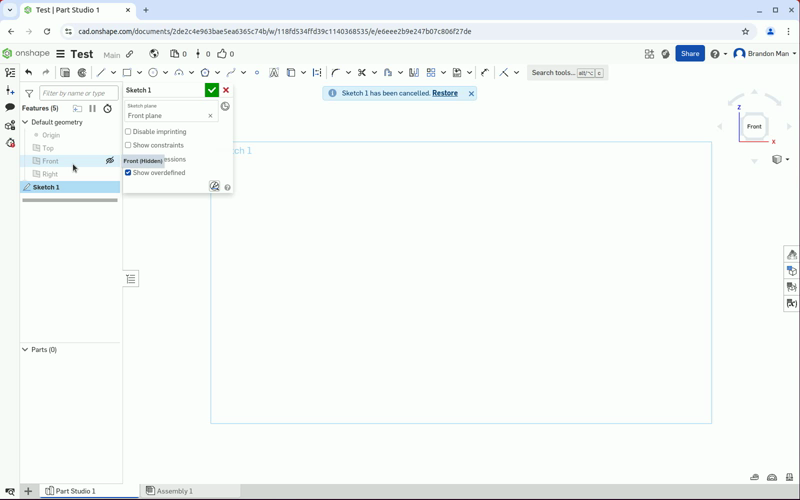
mouse_move(73, 352)
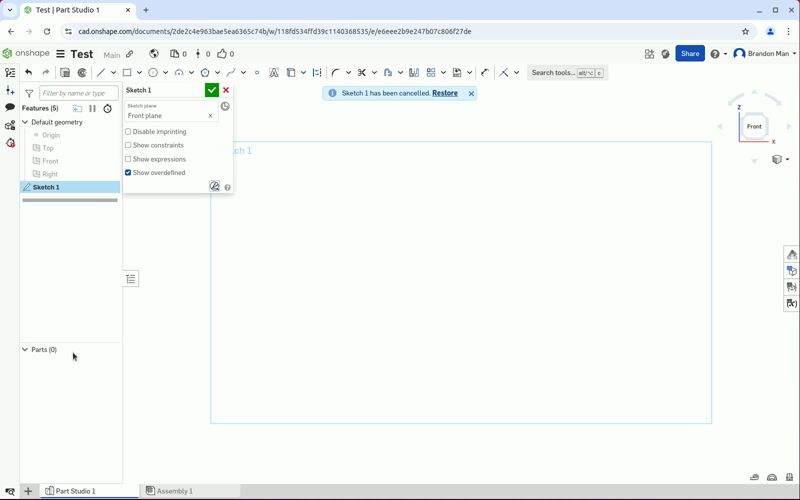
key(y)
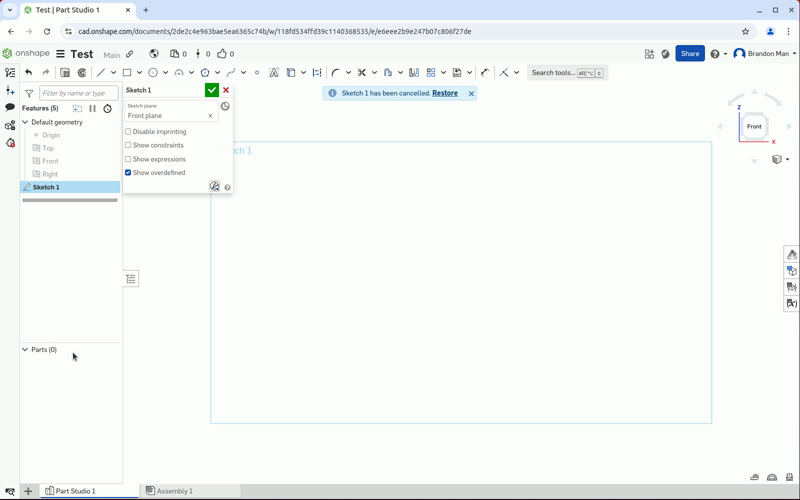
key(l)
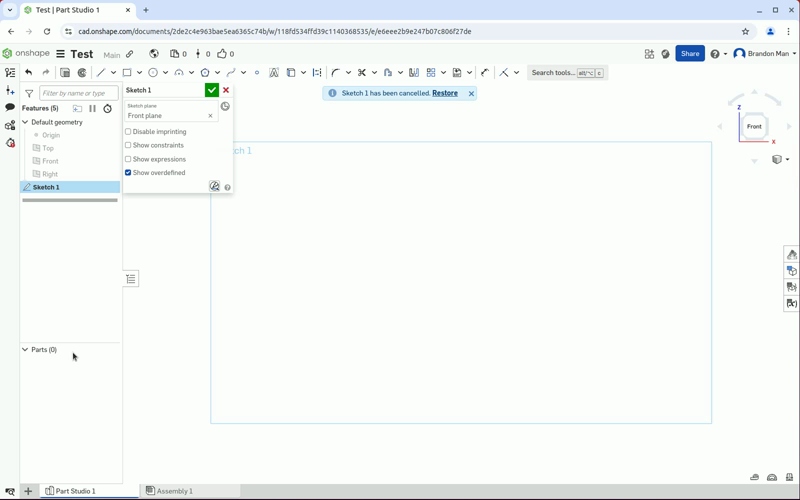
key_down(shift)
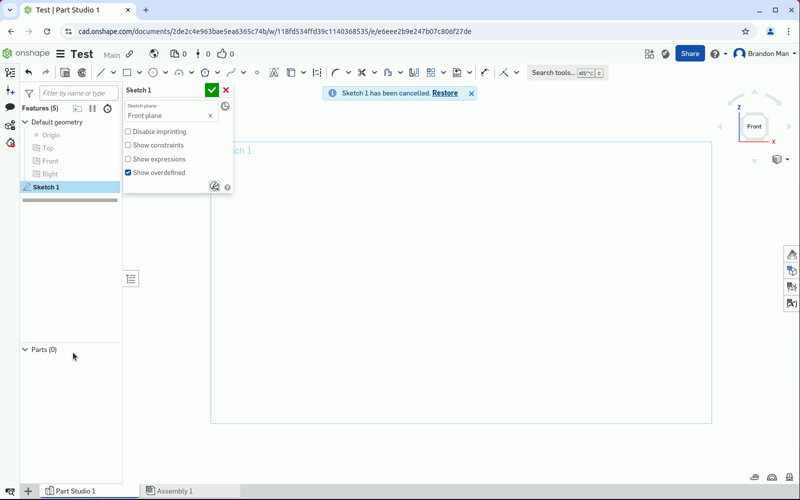
mouse_move(379, 309)
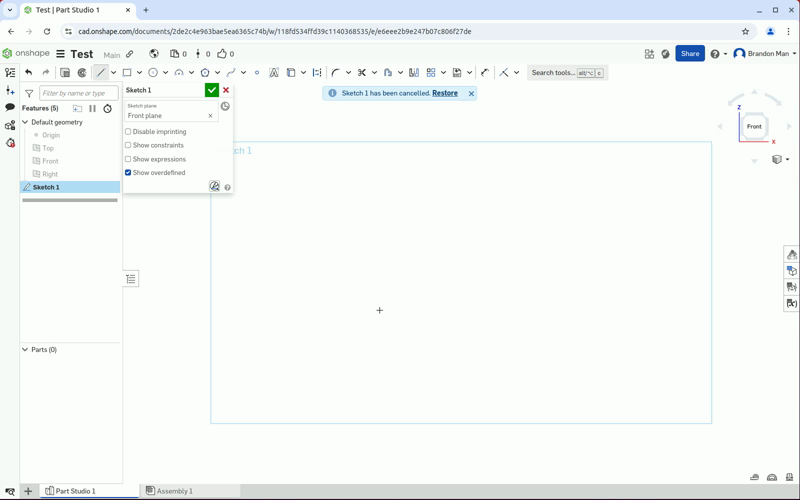
click(379, 309)
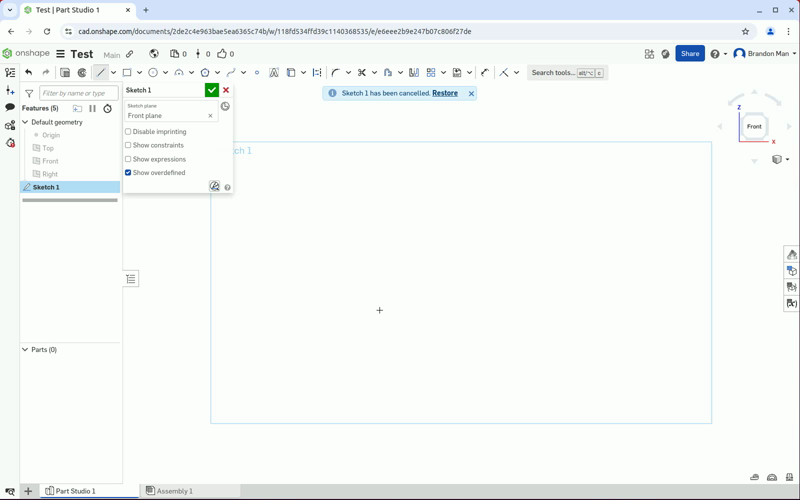
key_up(shift)
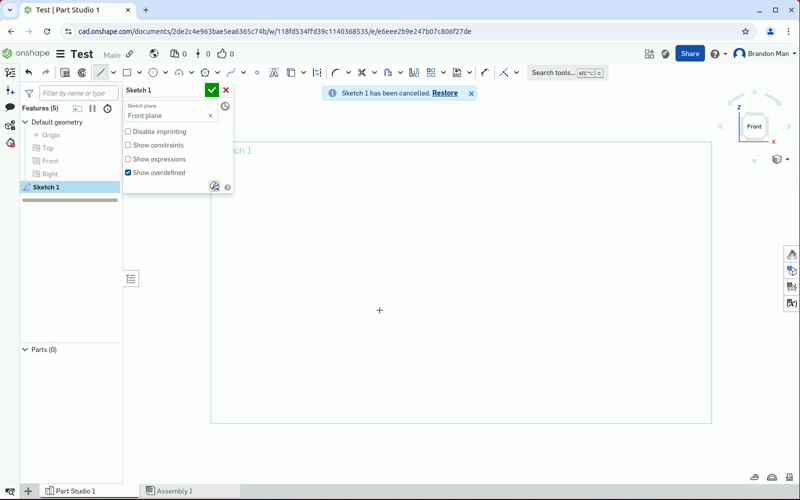
key_down(shift)
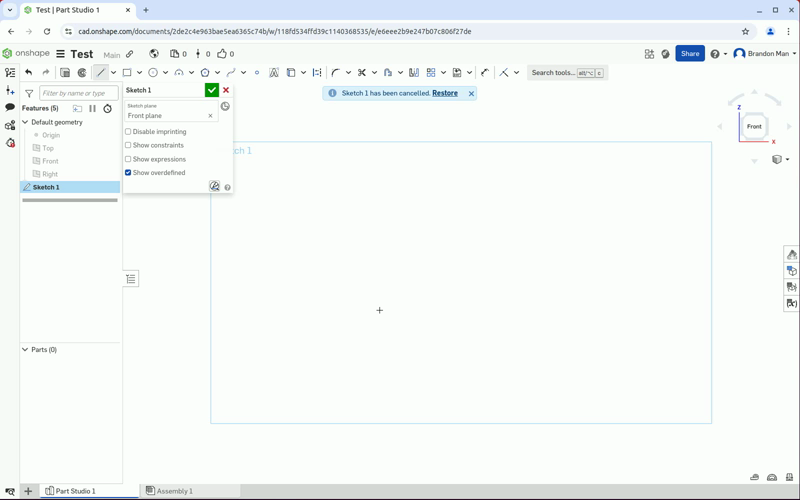
mouse_move(542, 309)
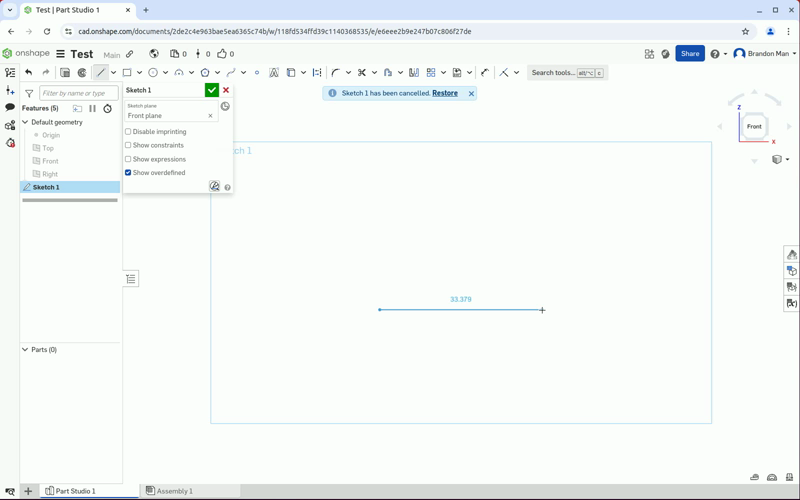
click(542, 309)
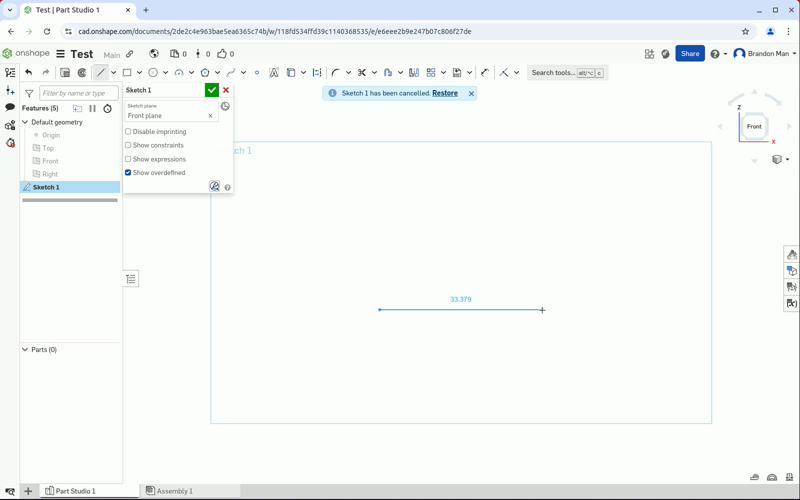
key_up(shift)
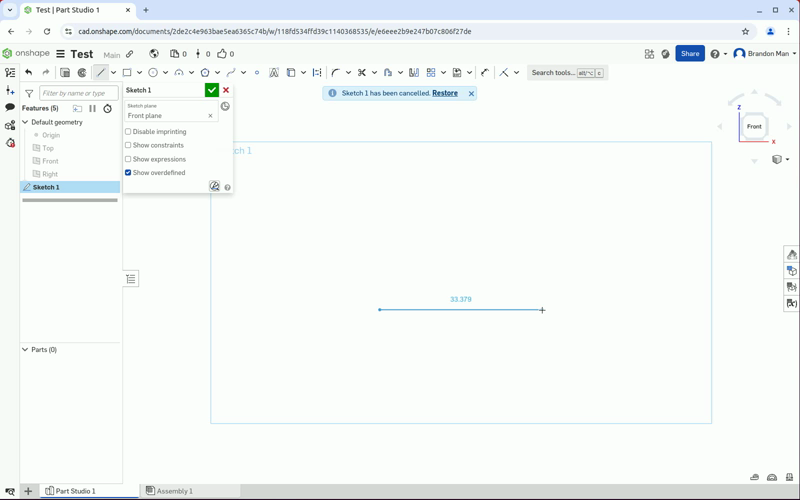
key_down(shift)
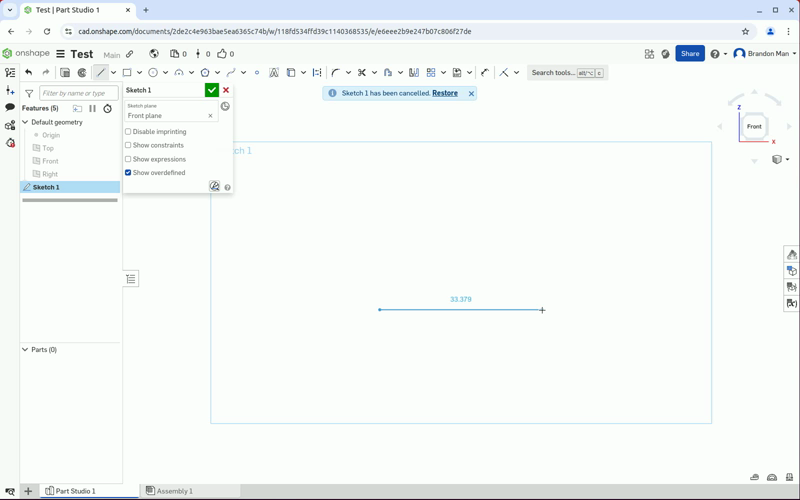
mouse_move(572, 309)
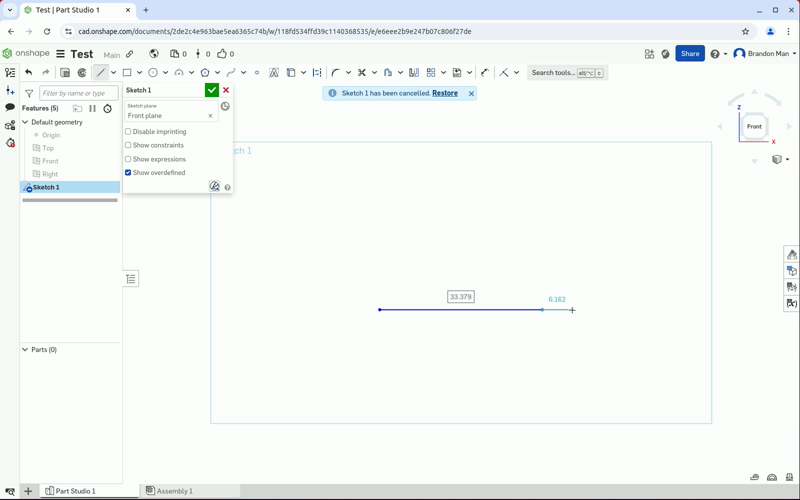
mouse_move(542, 255)
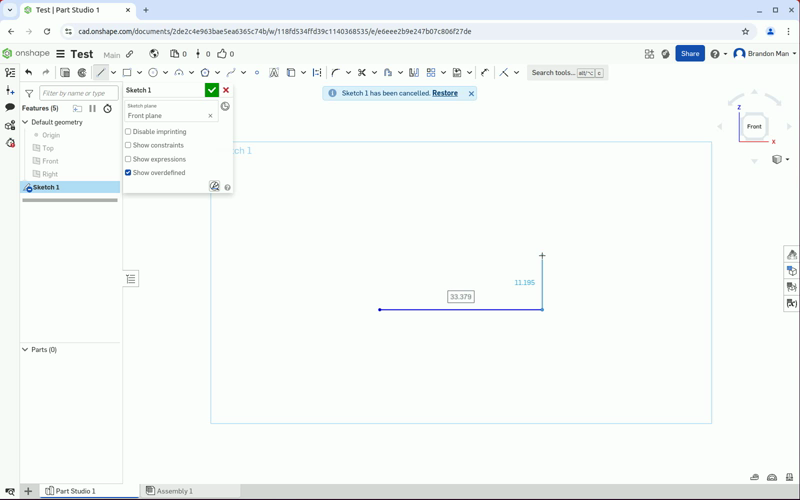
click(542, 255)
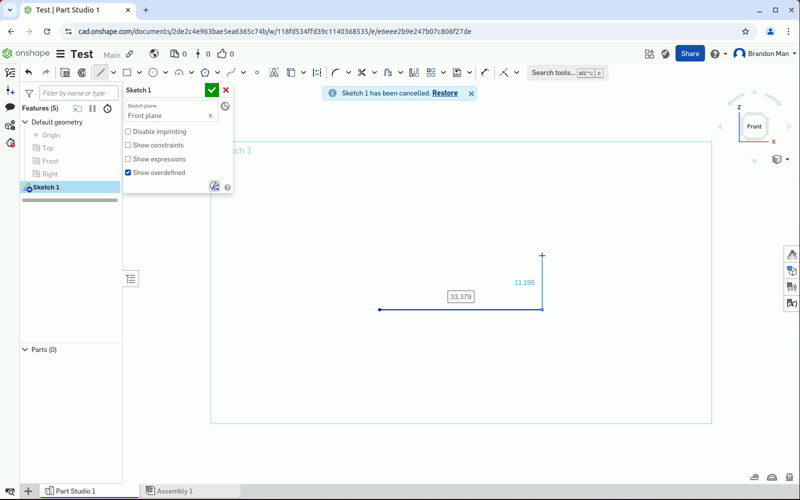
key_up(shift)
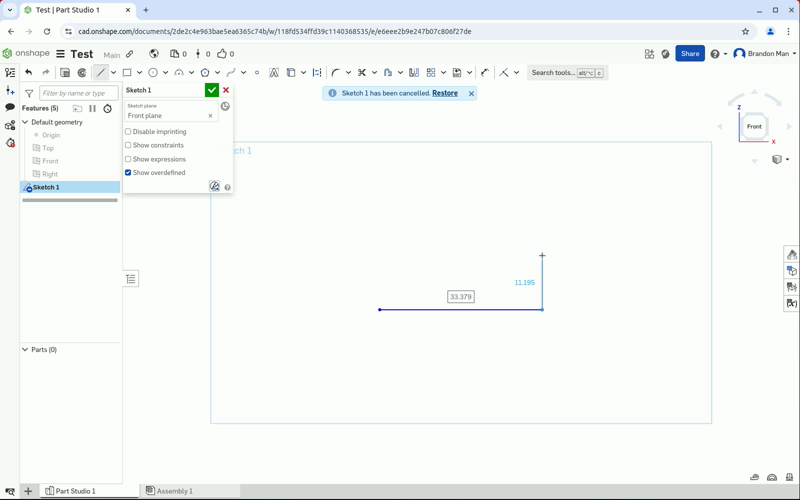
key_down(shift)
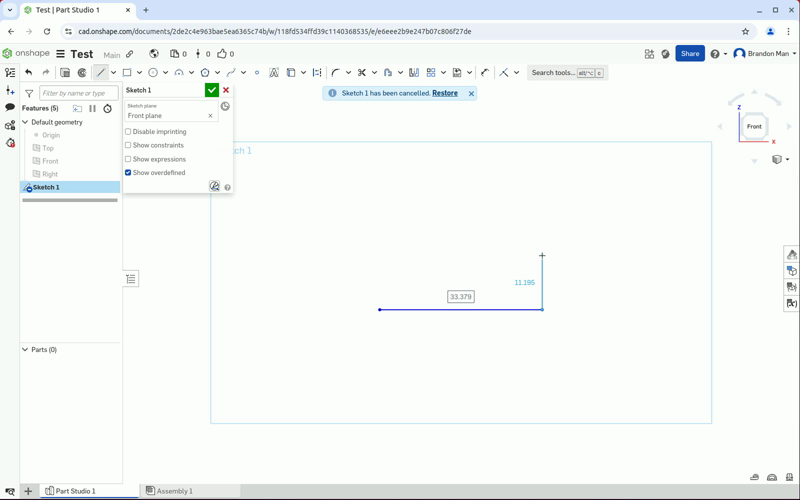
mouse_move(379, 255)
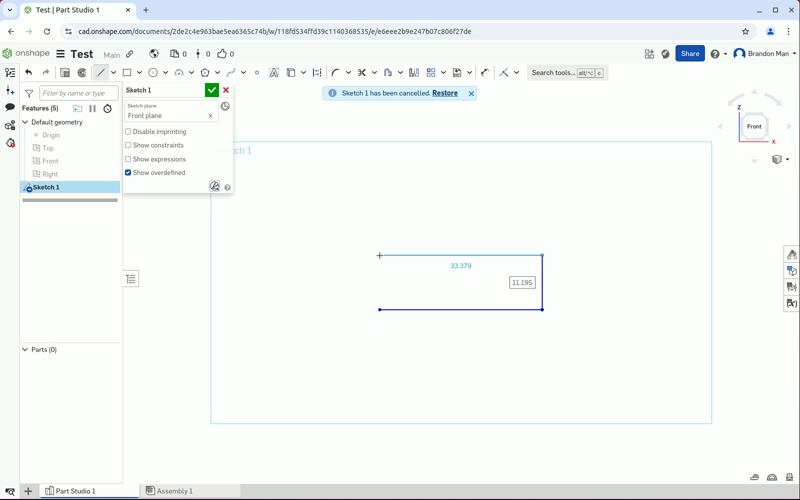
click(379, 255)
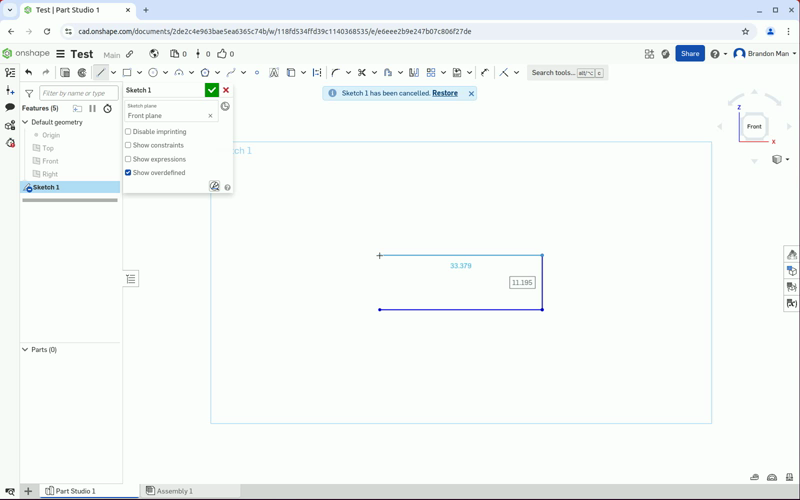
key_up(shift)
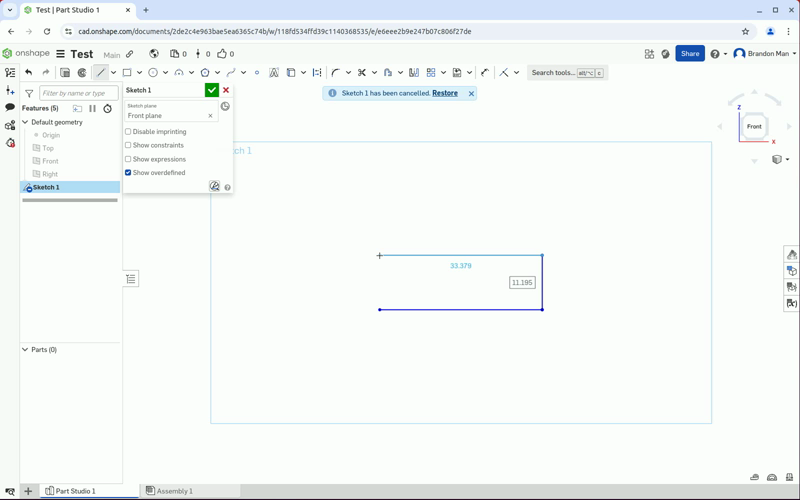
mouse_move(409, 255)
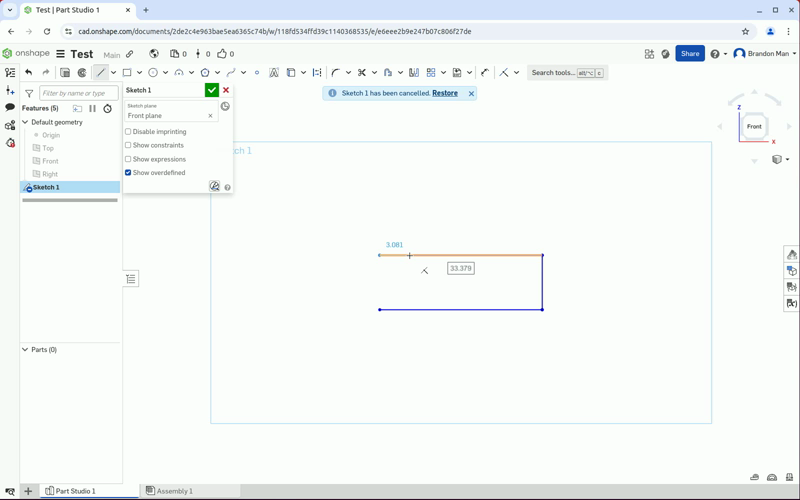
key_down(shift)
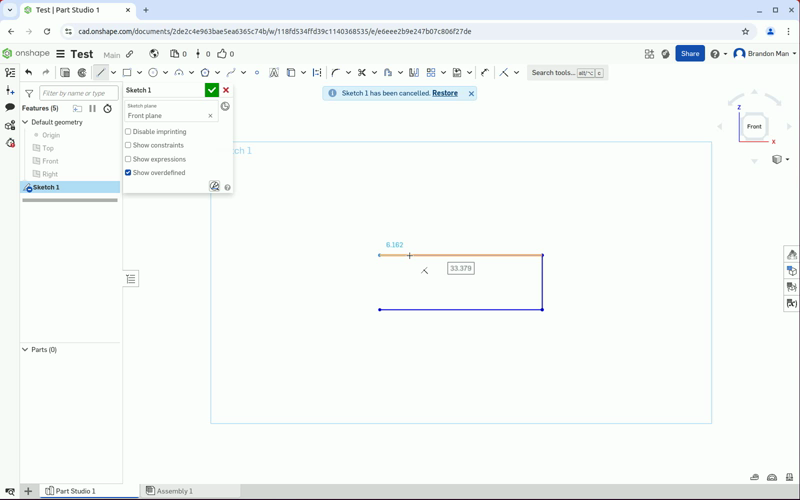
mouse_move(379, 309)
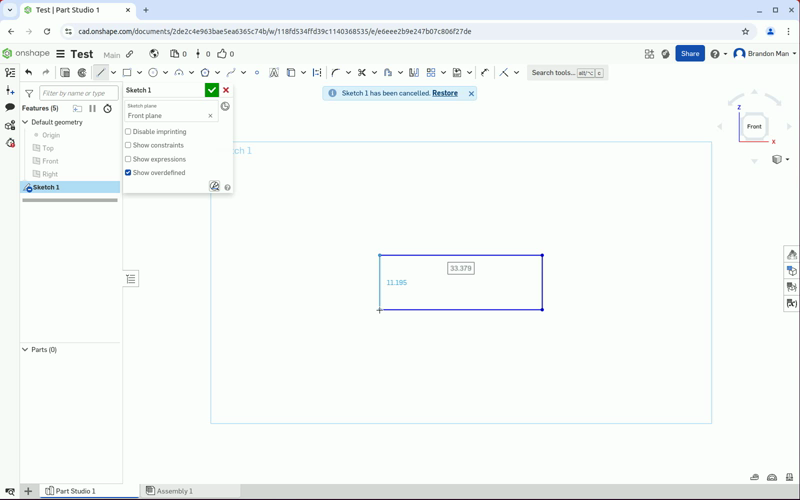
key_up(shift)
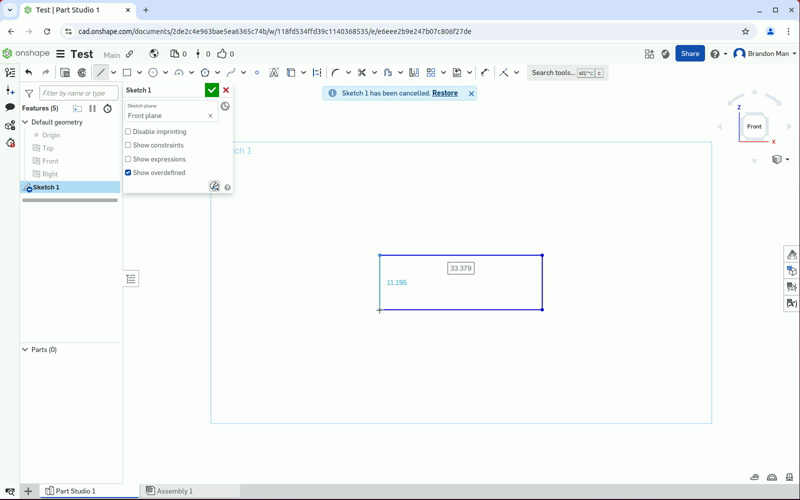
click(379, 309)
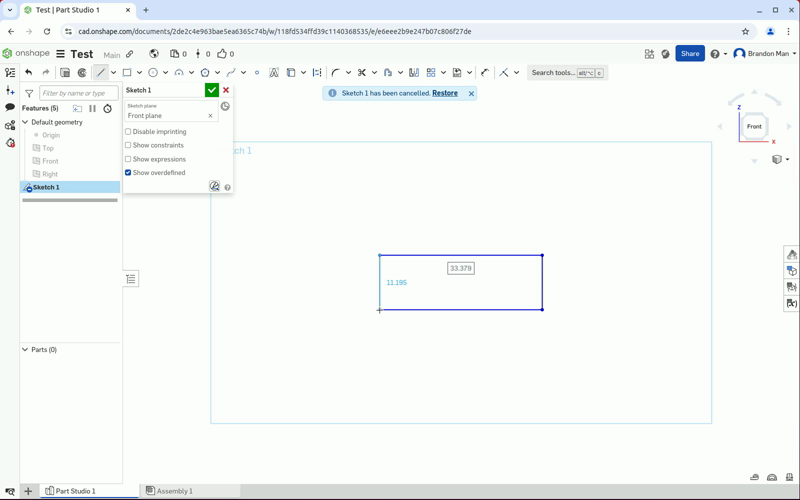
key(esc)
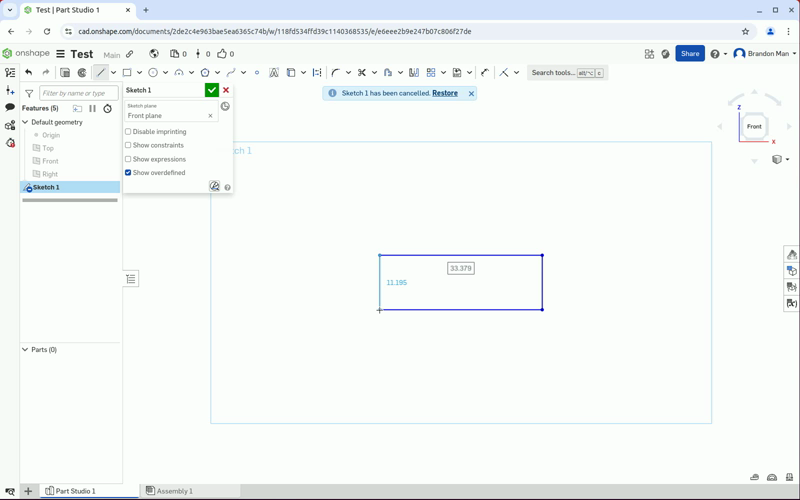
key(c)
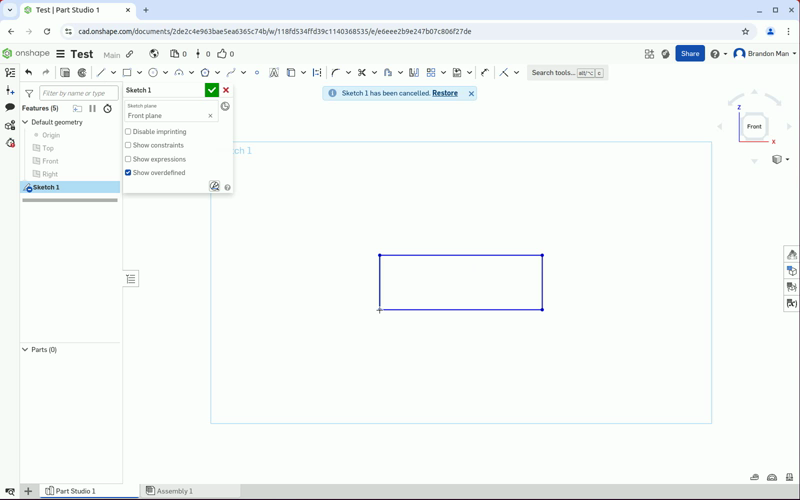
key_down(shift)
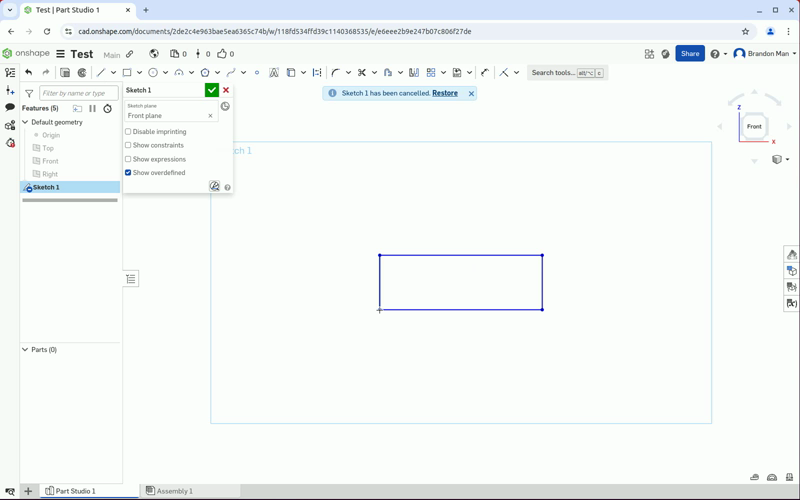
mouse_move(432, 282)
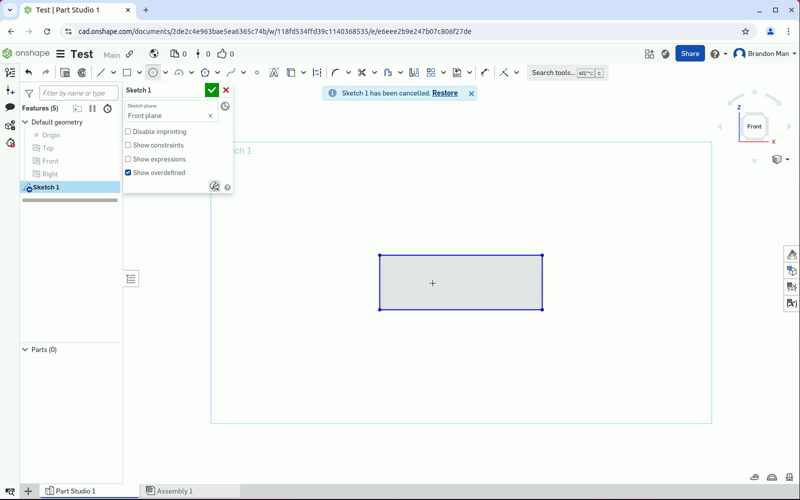
click(432, 282)
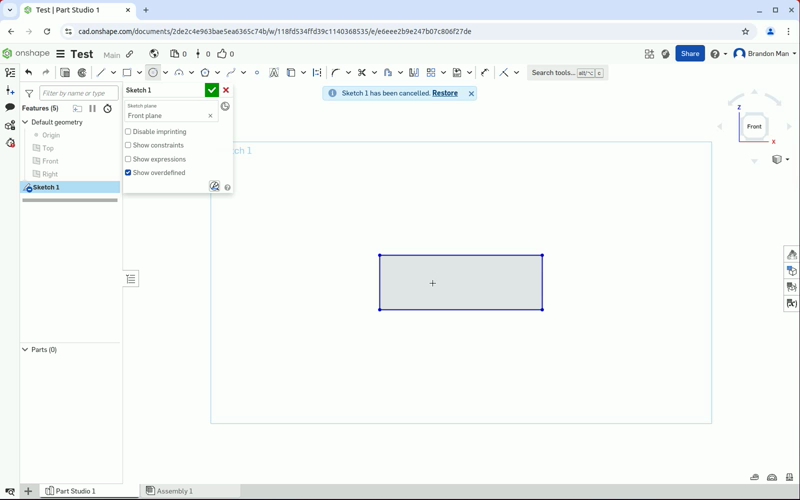
key_up(shift)
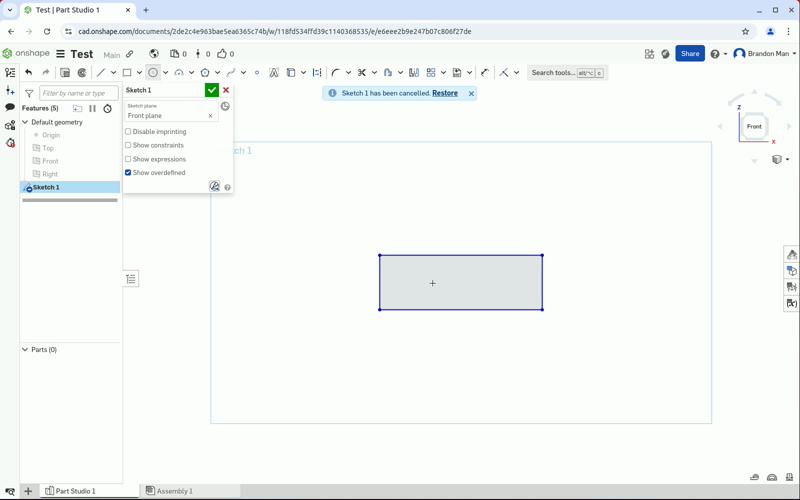
mouse_move(441, 282)
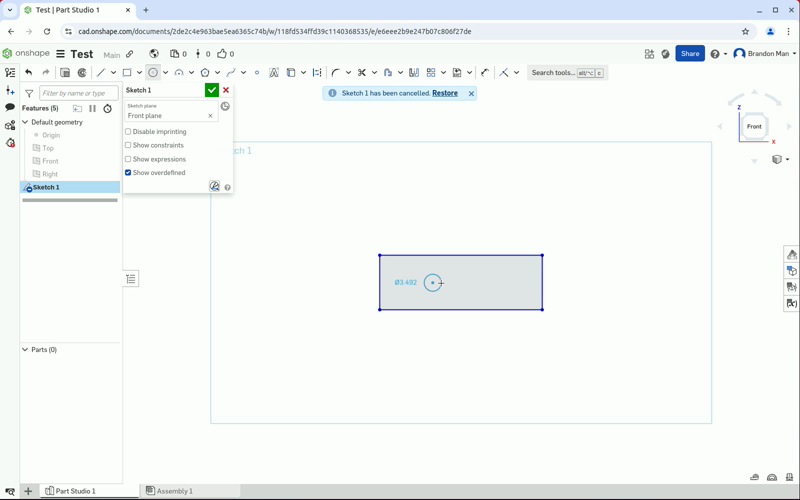
click(441, 282)
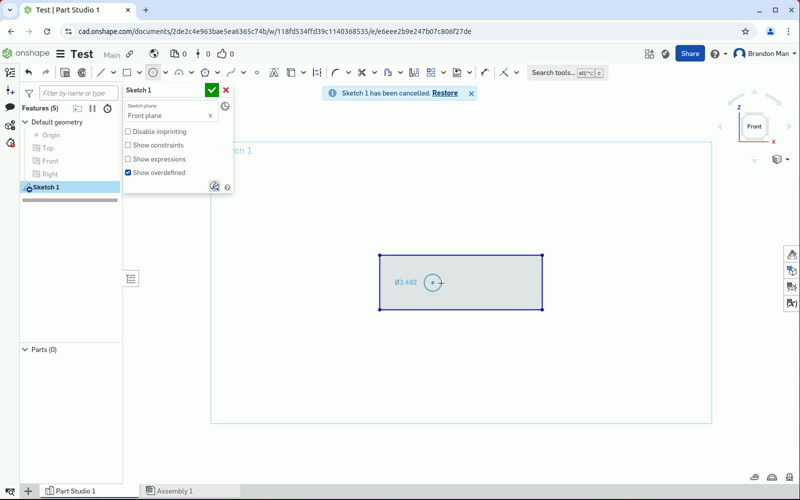
key(esc)
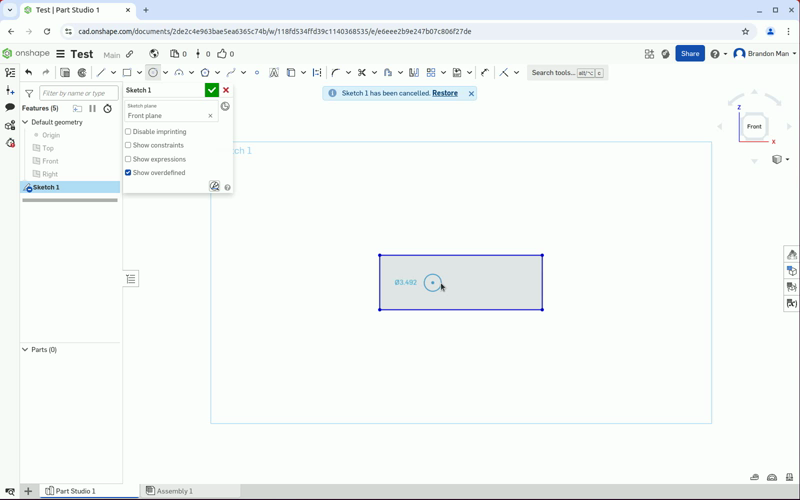
key(c)
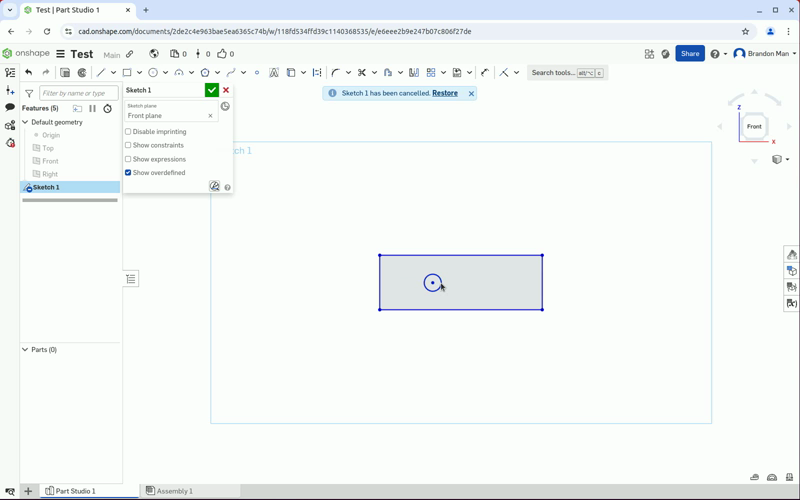
key_down(shift)
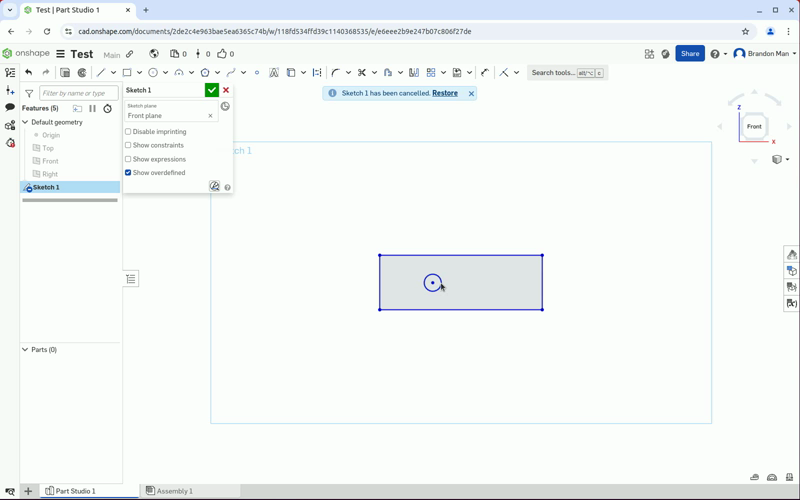
mouse_move(489, 282)
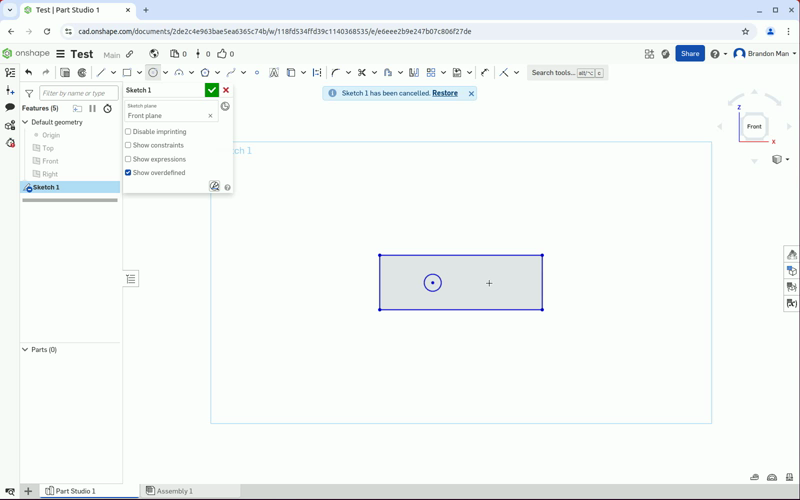
click(489, 282)
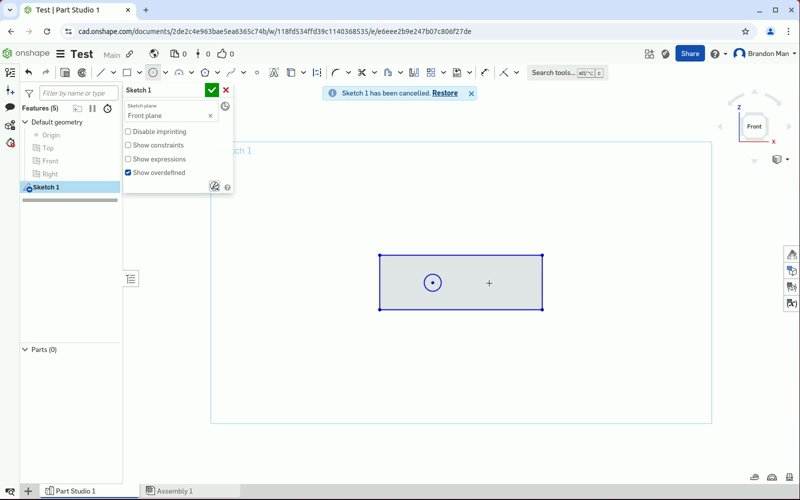
key_up(shift)
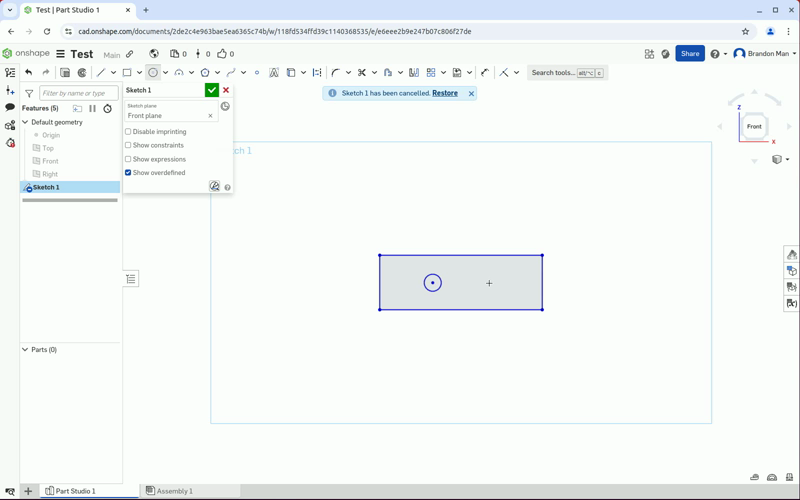
mouse_move(497, 282)
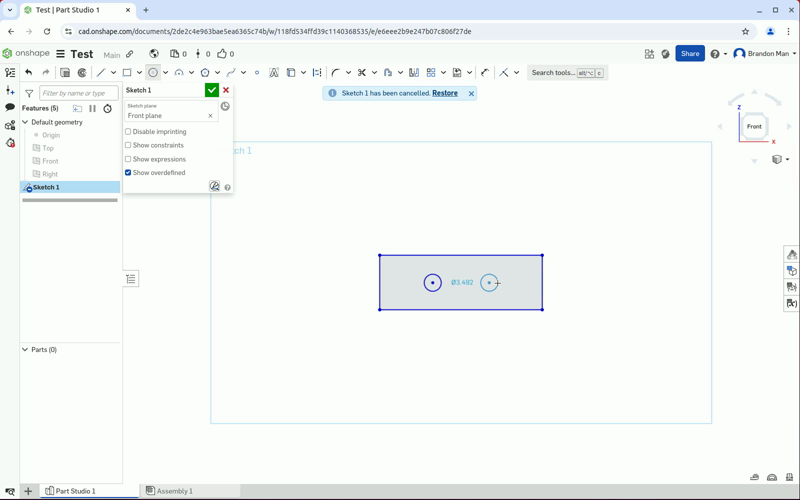
click(497, 282)
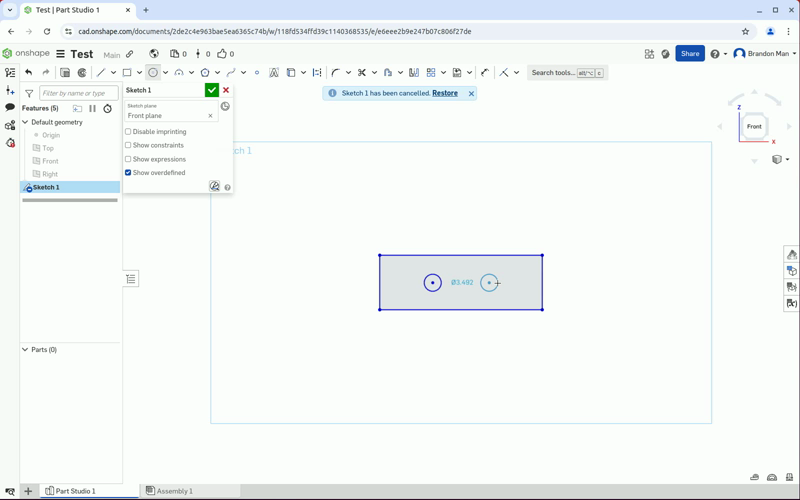
key(esc)
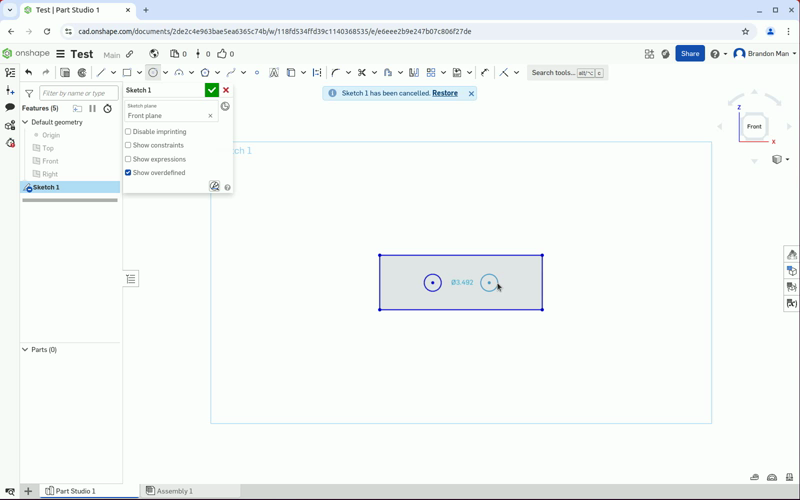
mouse_move(400, 295)
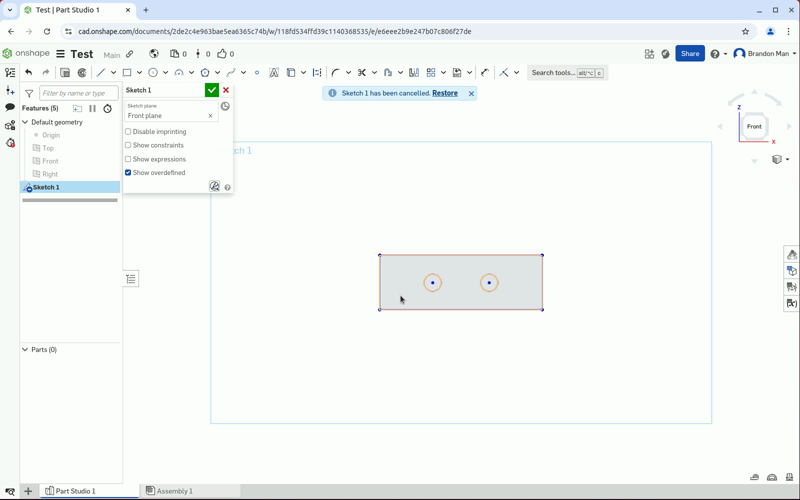
click(400, 295)
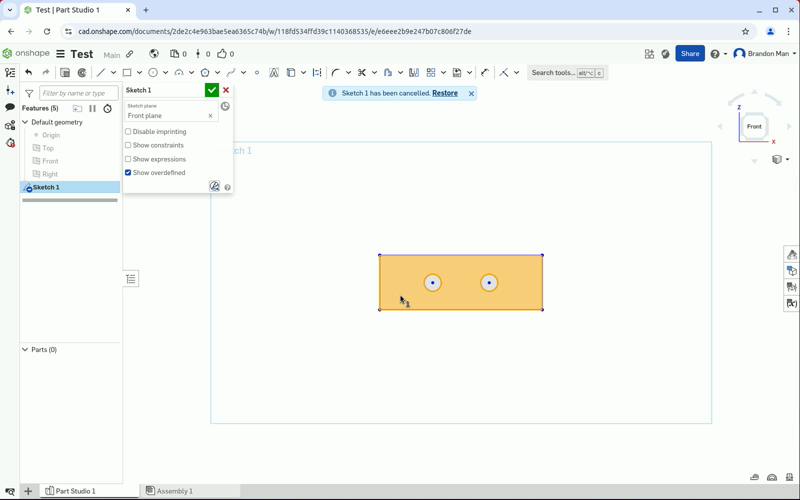
mouse_move(73, 352)
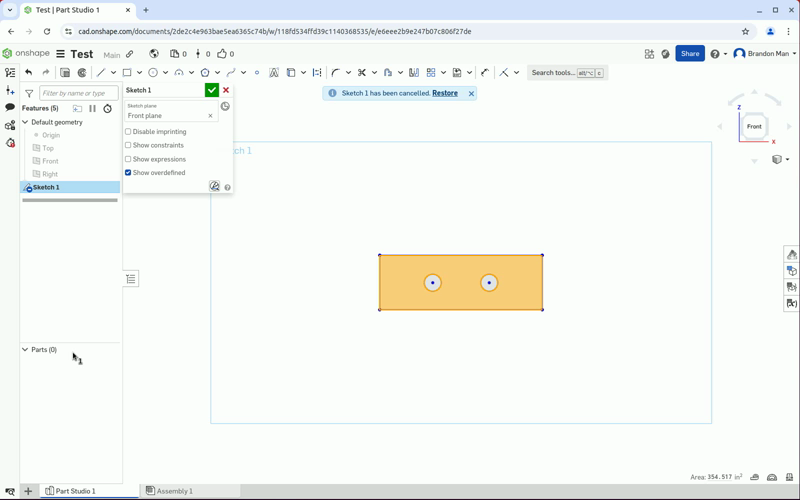
key(shift+y)
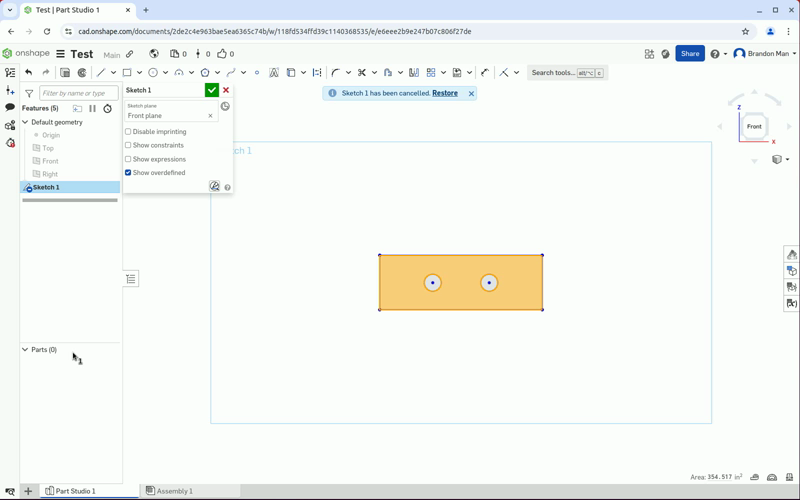
key(shift+e)
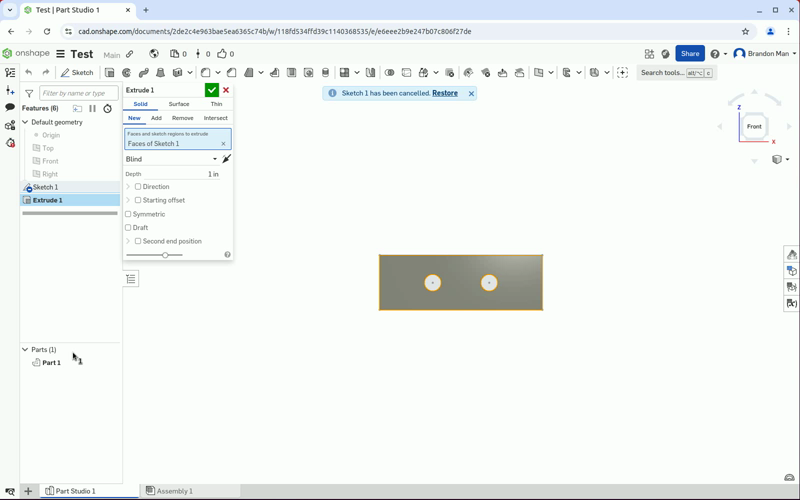
mouse_move(143, 106)
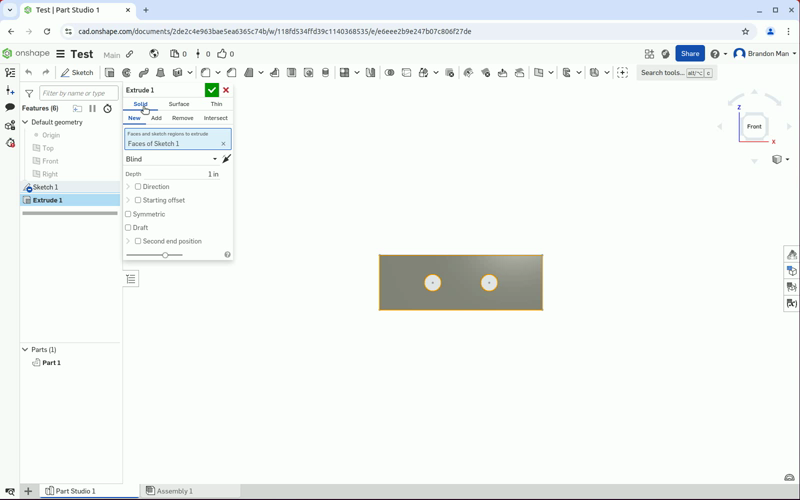
click(143, 106)
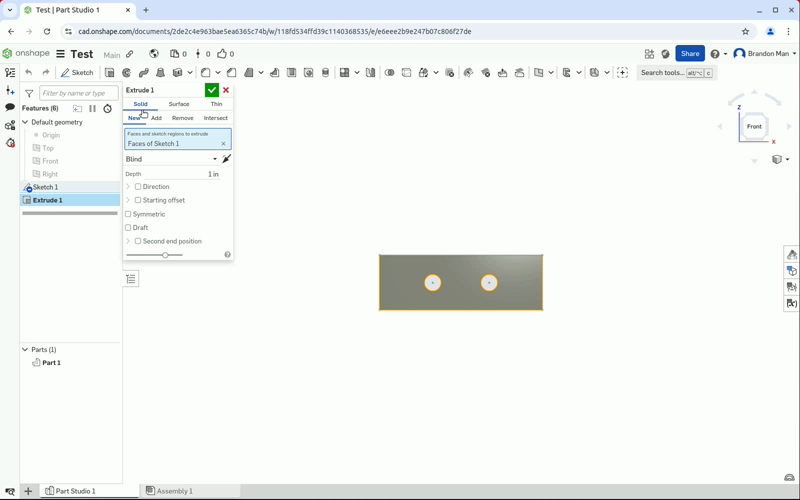
mouse_move(137, 120)
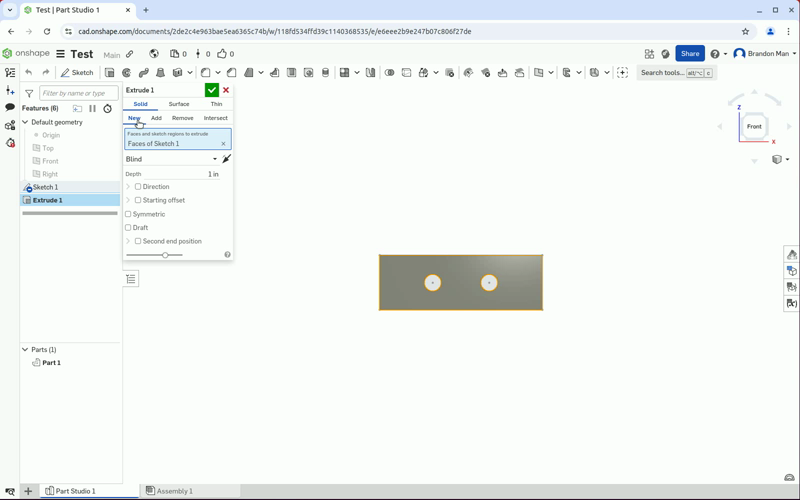
click(137, 120)
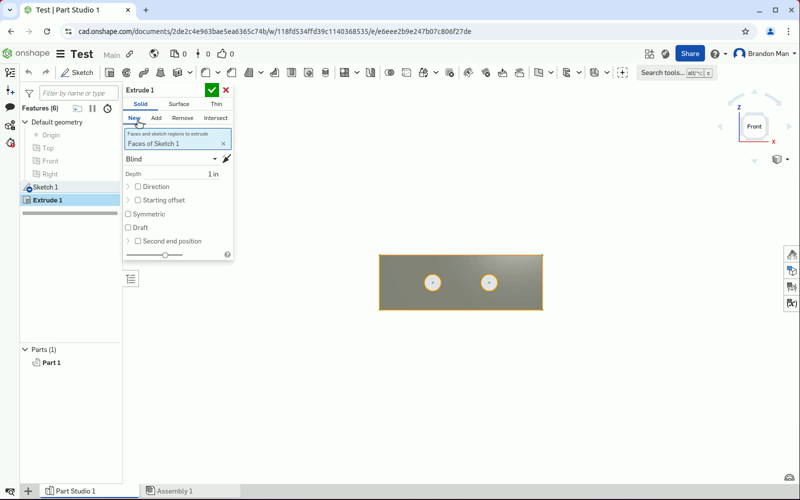
key(tab, 4)
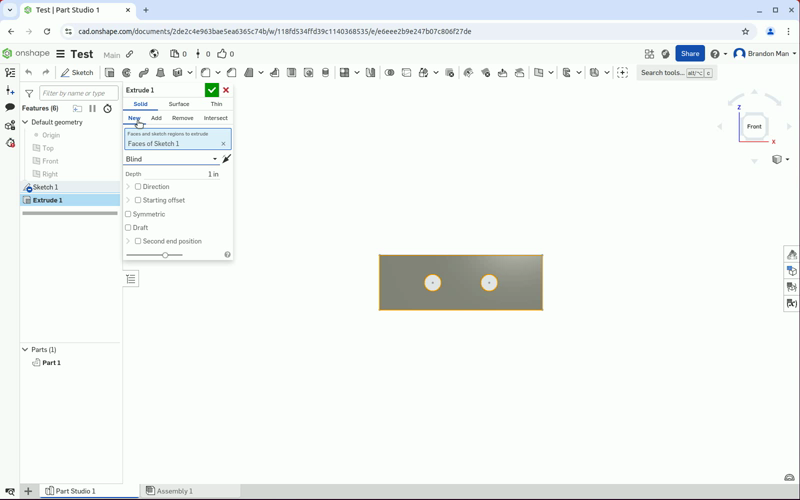
text(7.462)
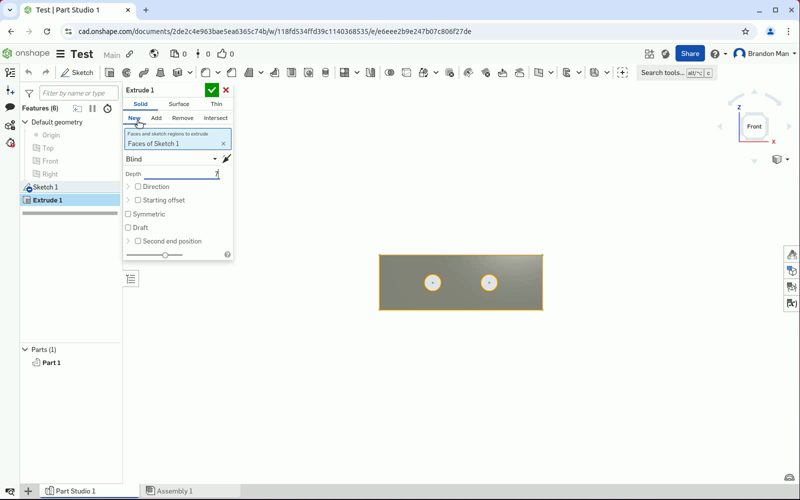
key(enter)
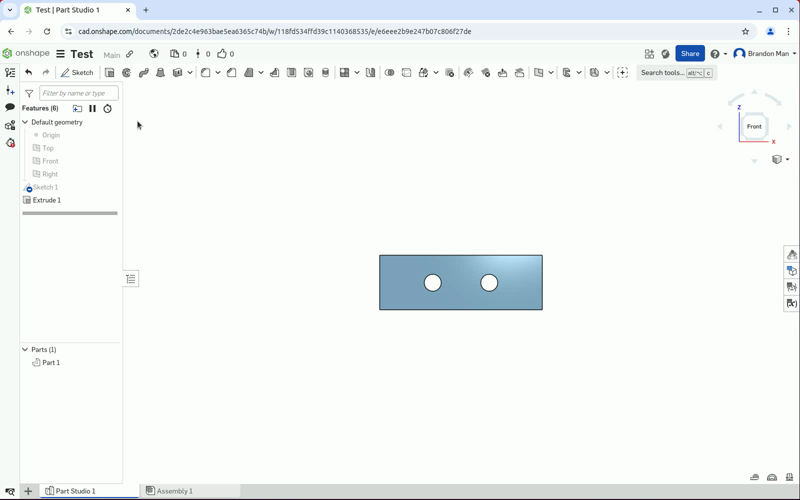
key(shift+h)
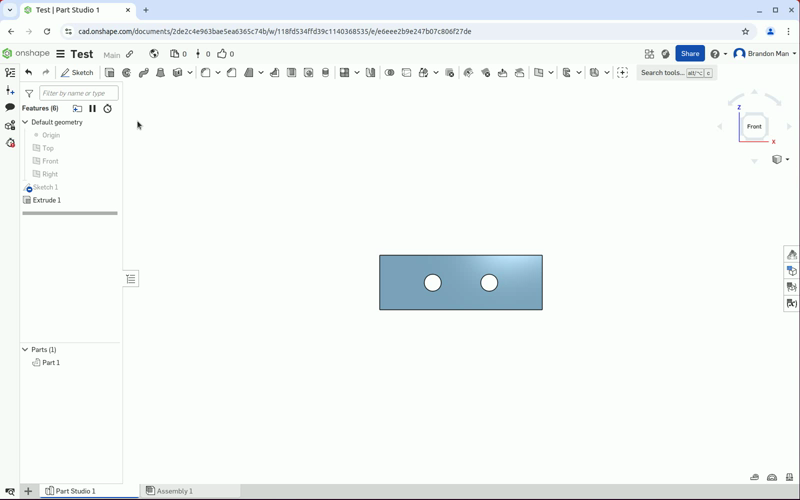
key(shift+h)
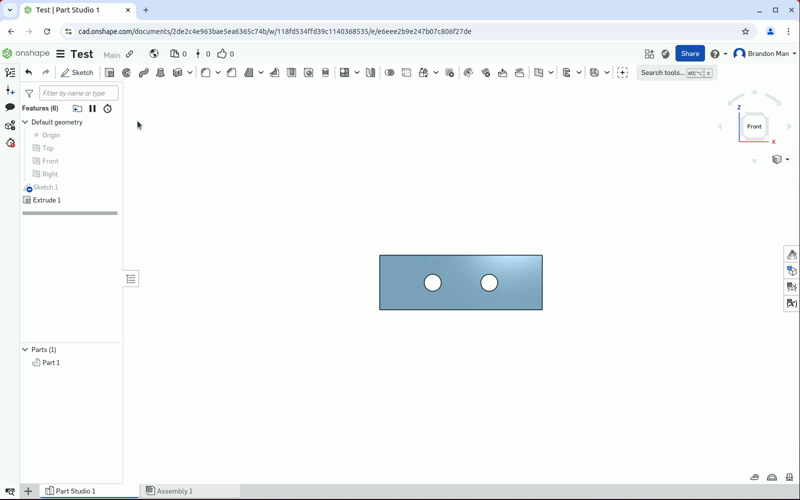
mouse_move(73, 189)
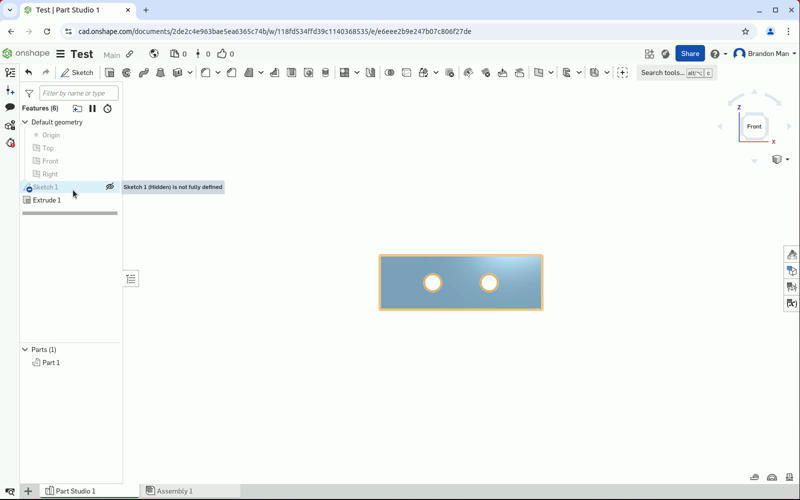
click(73, 189)
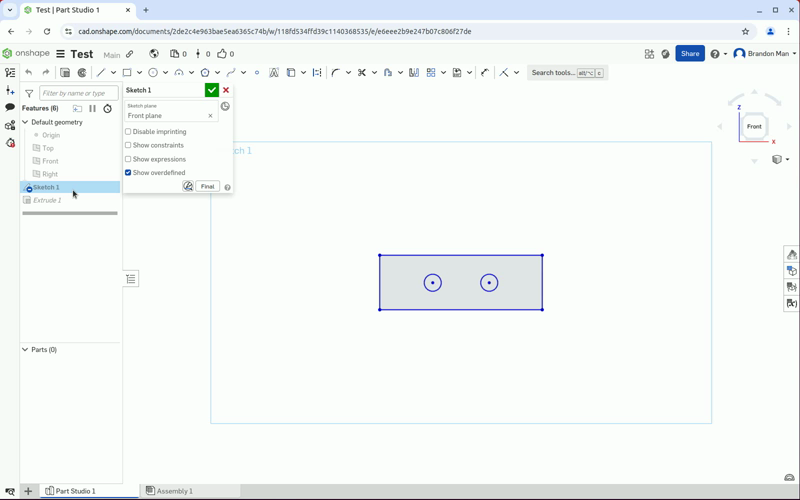
mouse_move(229, 92)
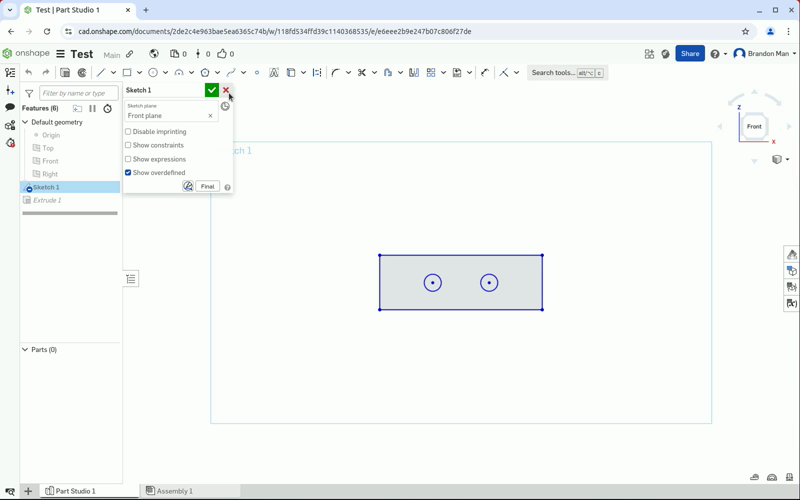
click(229, 92)
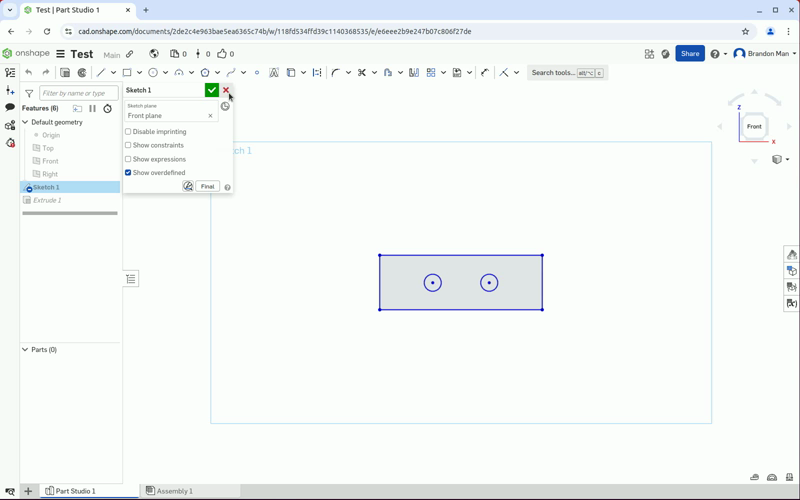
key(shift+s)
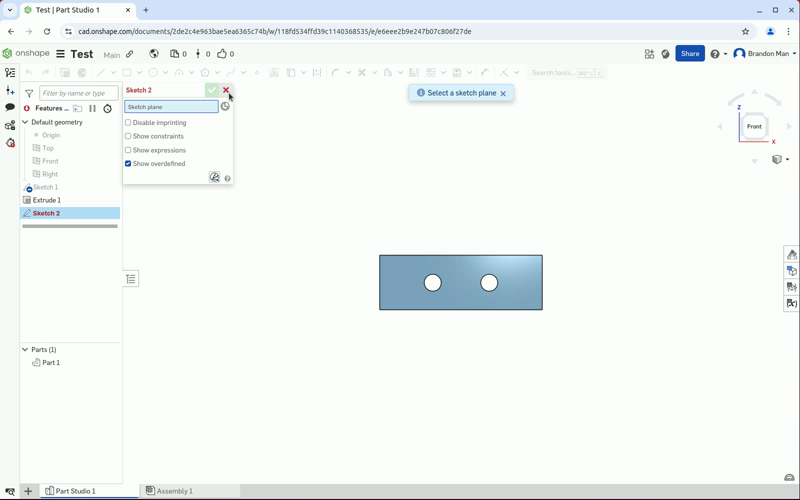
mouse_move(73, 163)
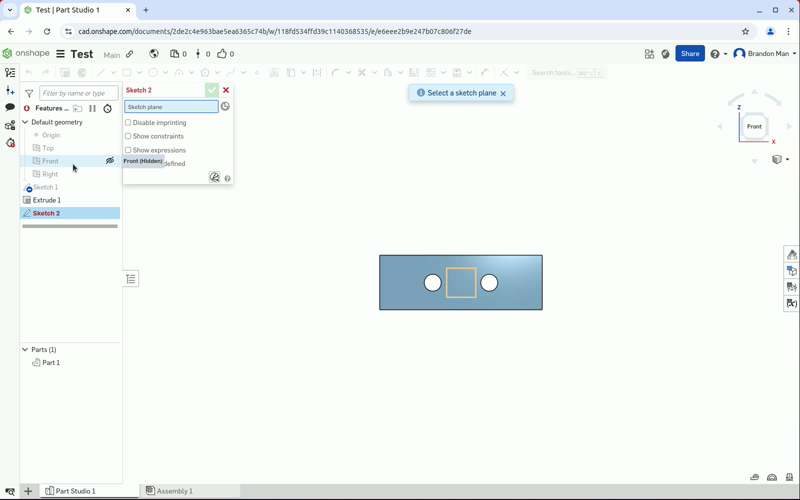
click(73, 163)
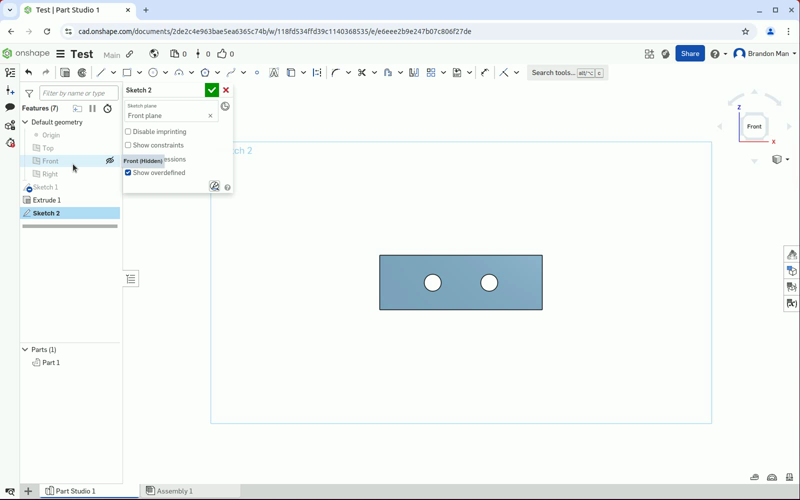
mouse_move(73, 352)
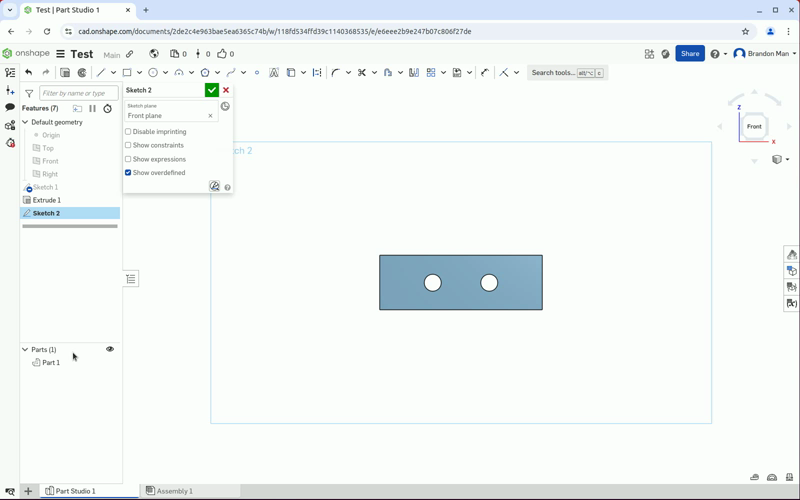
key(y)
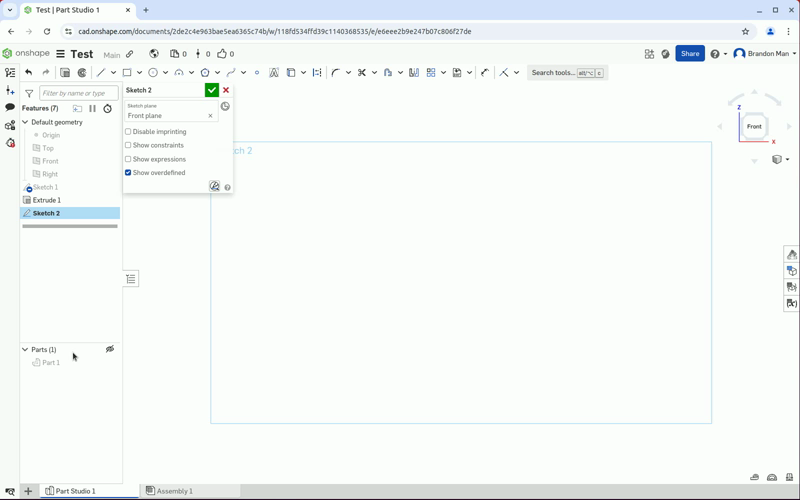
key(c)
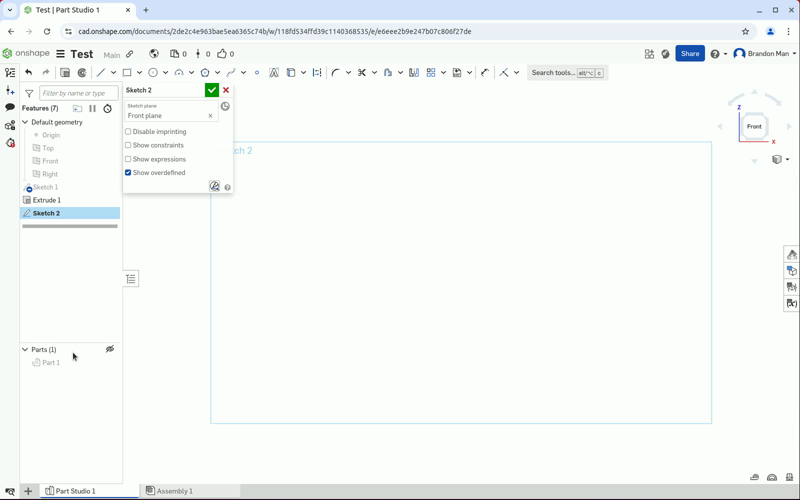
key_down(shift)
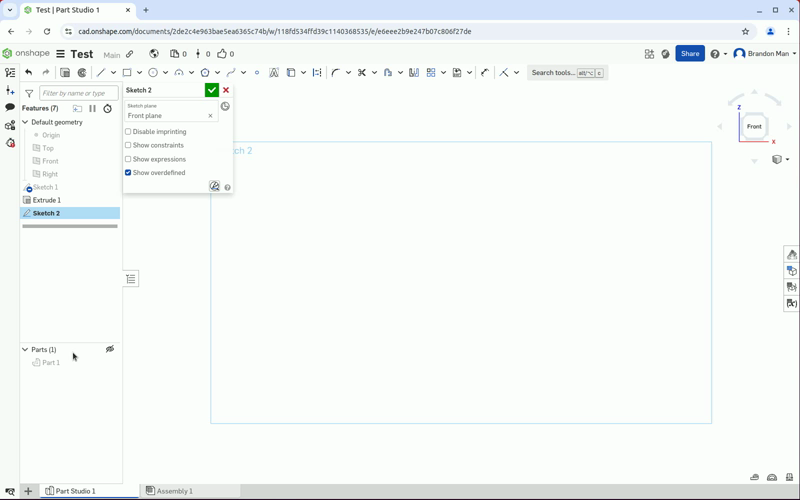
mouse_move(433, 282)
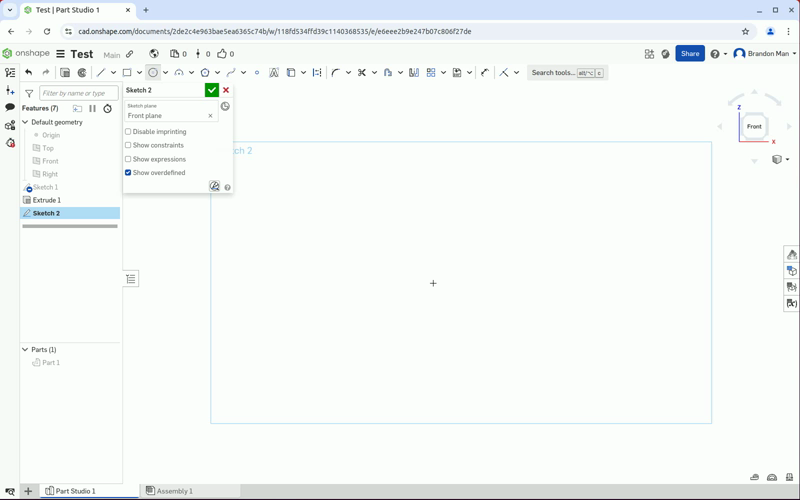
click(433, 282)
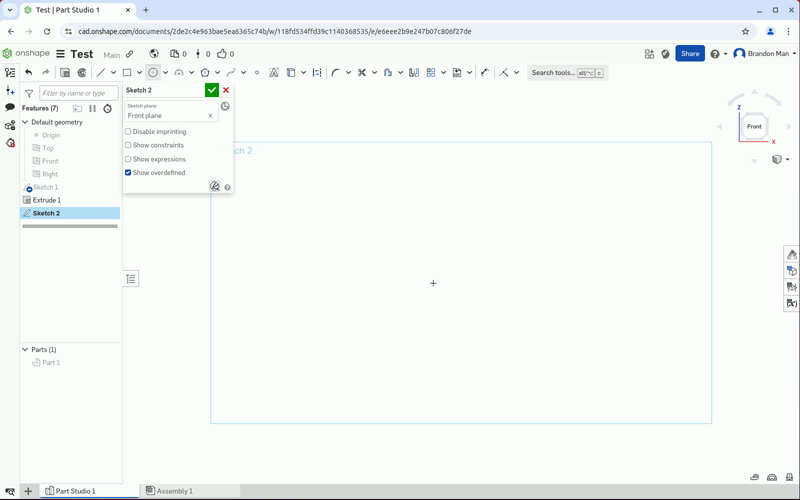
key_up(shift)
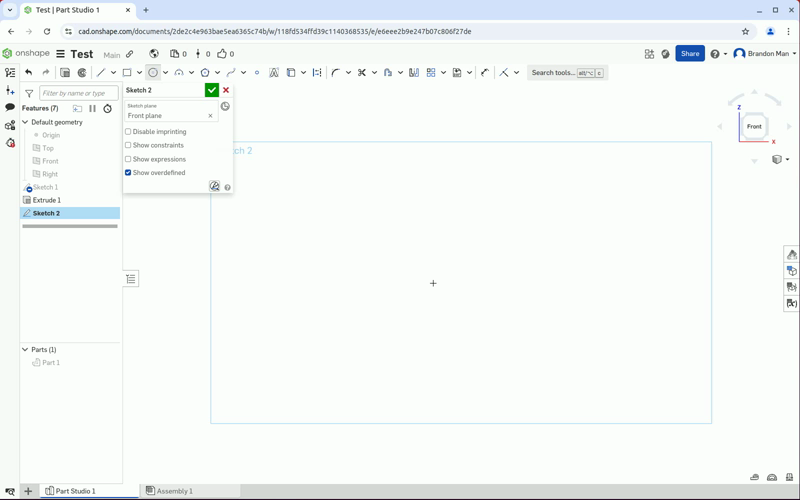
mouse_move(441, 282)
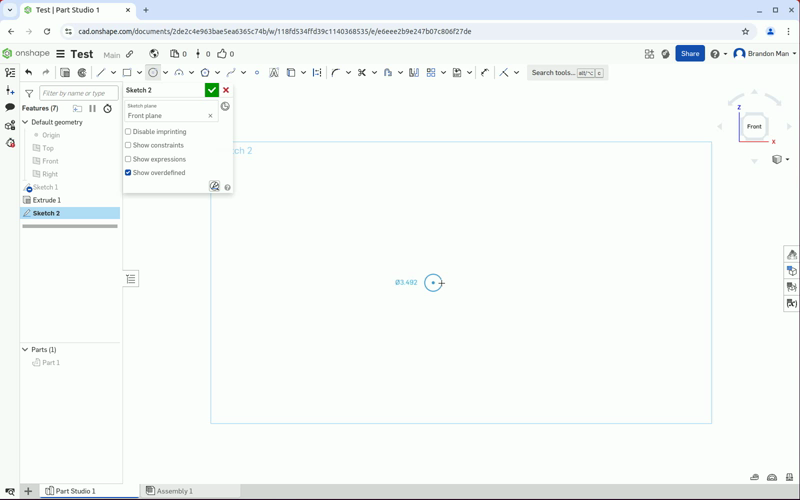
click(441, 282)
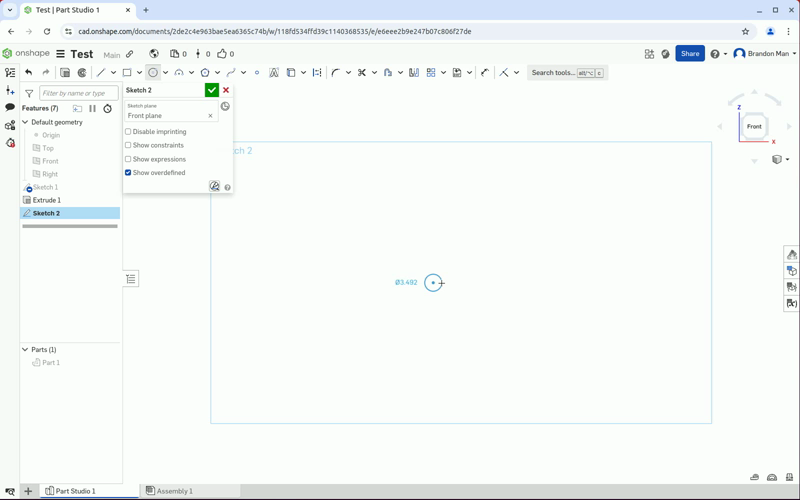
key(esc)
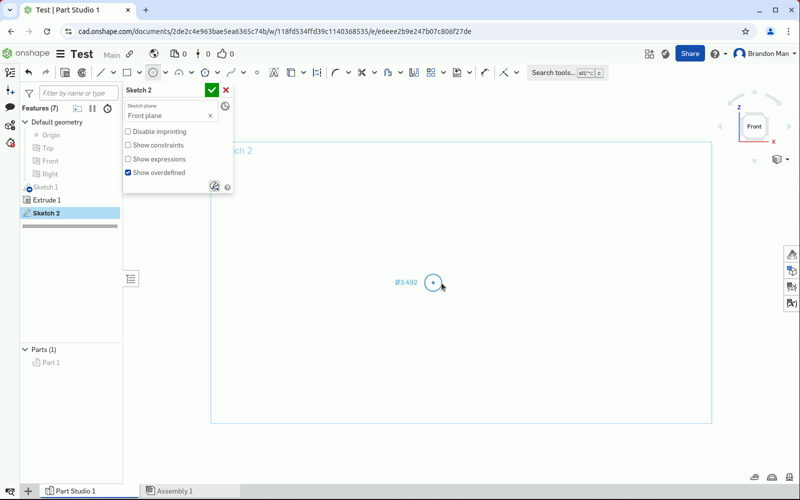
mouse_move(428, 280)
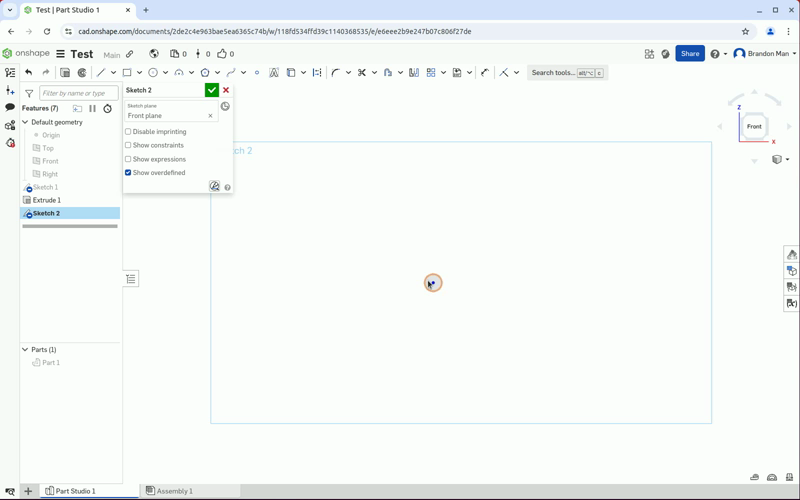
scroll(6)
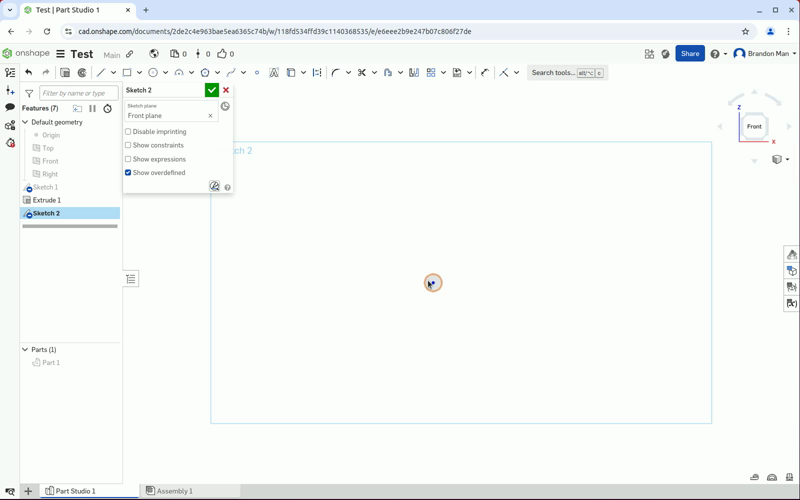
scroll(6)
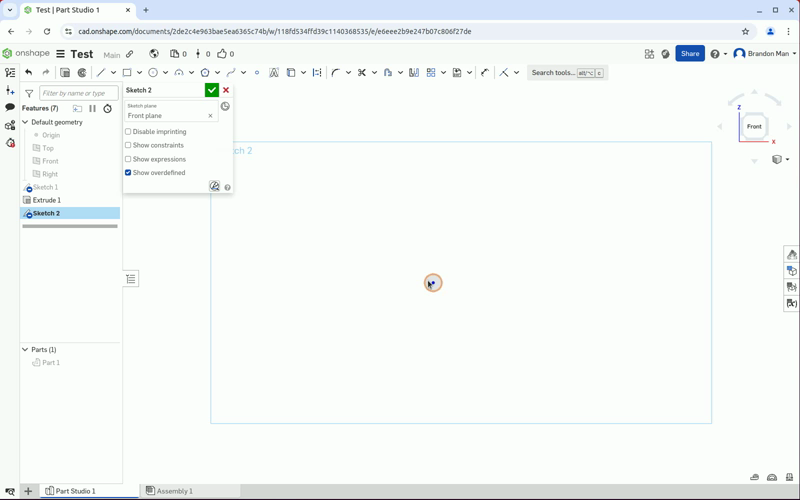
scroll(6)
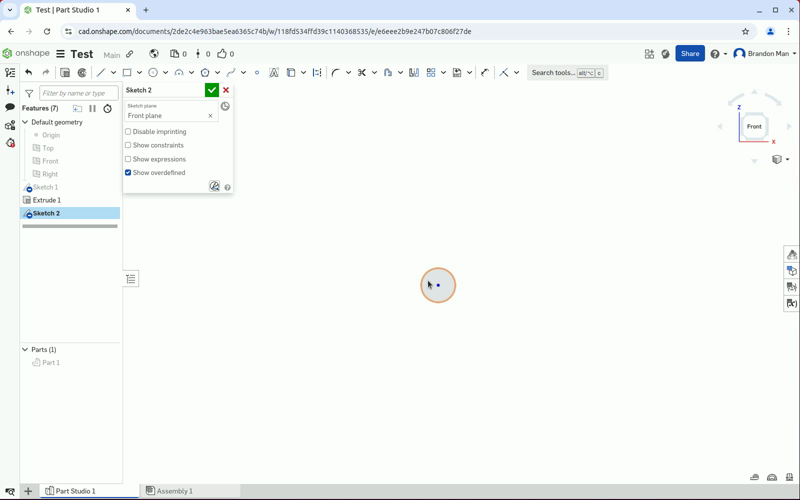
scroll(6)
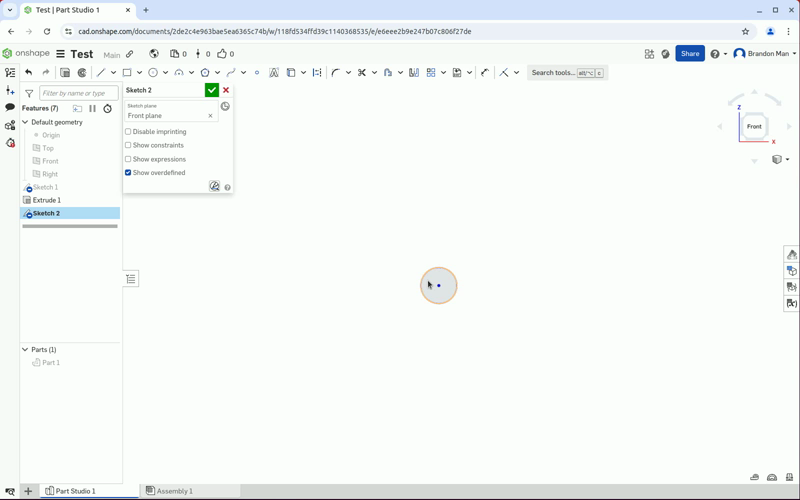
scroll(6)
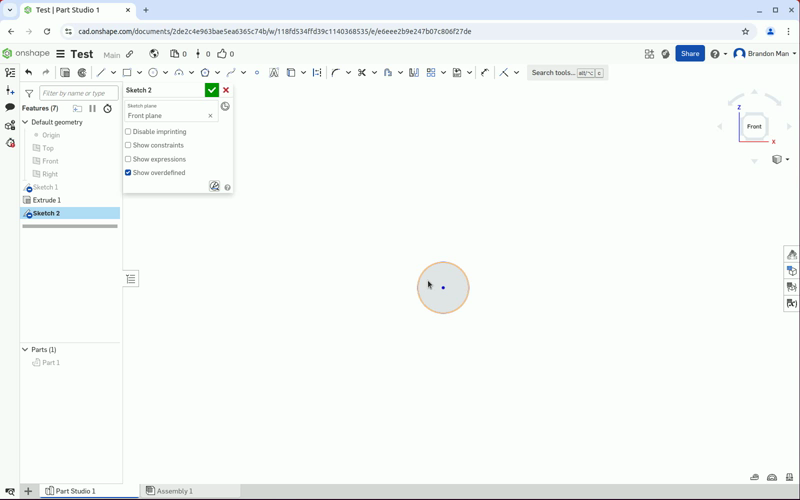
scroll(6)
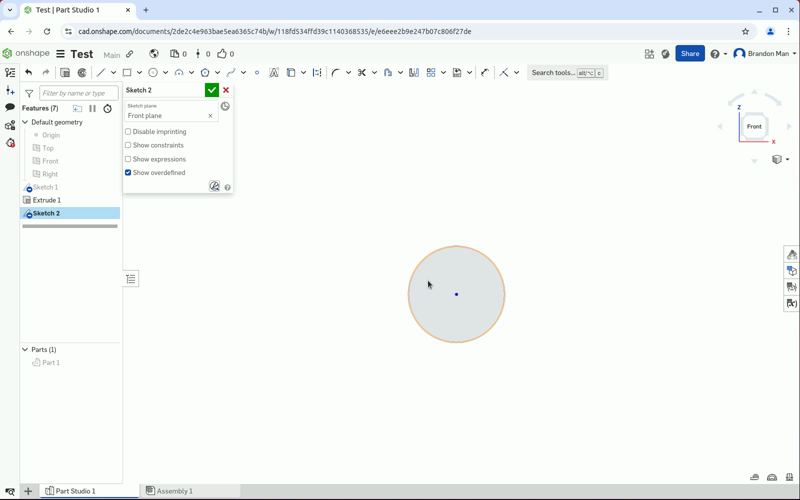
scroll(6)
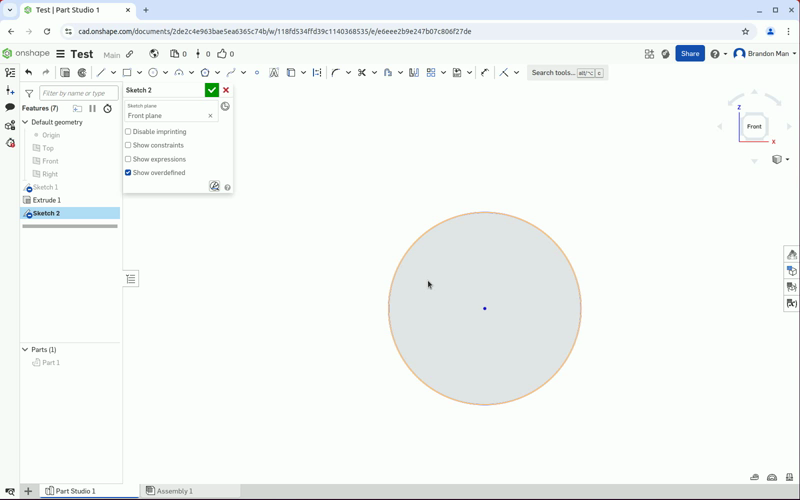
click(428, 280)
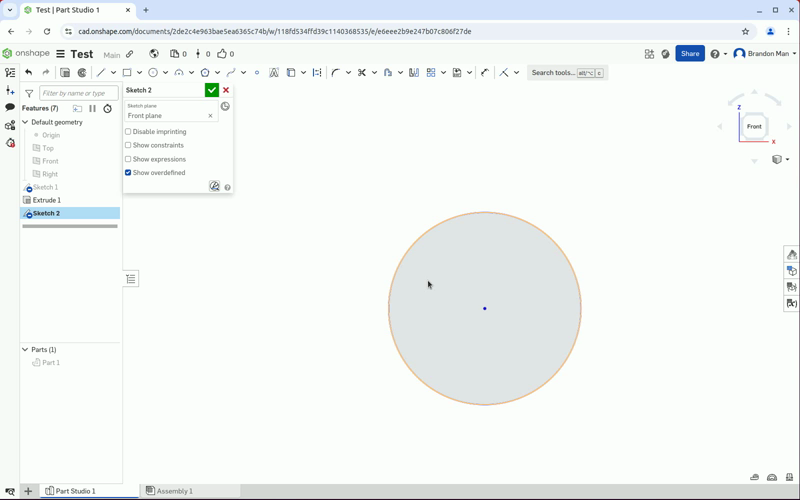
scroll(-6)
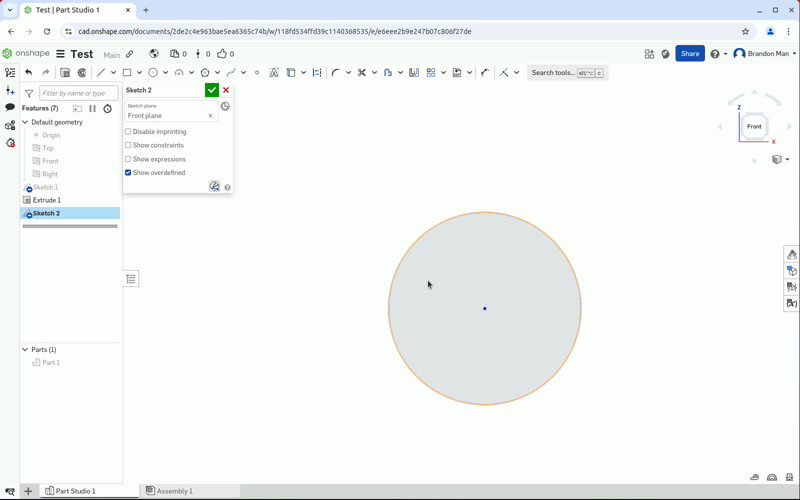
scroll(-6)
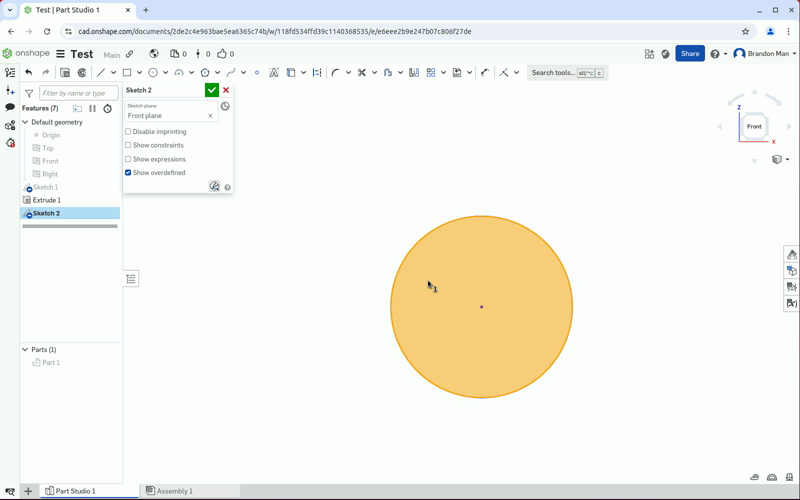
scroll(-6)
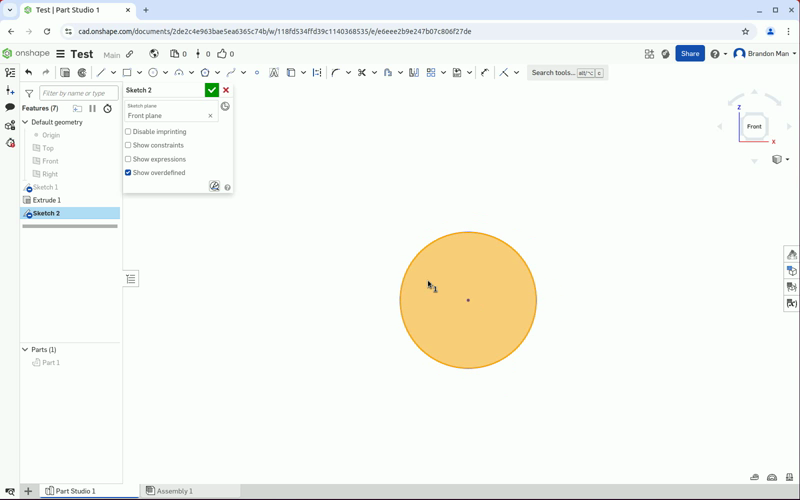
scroll(-6)
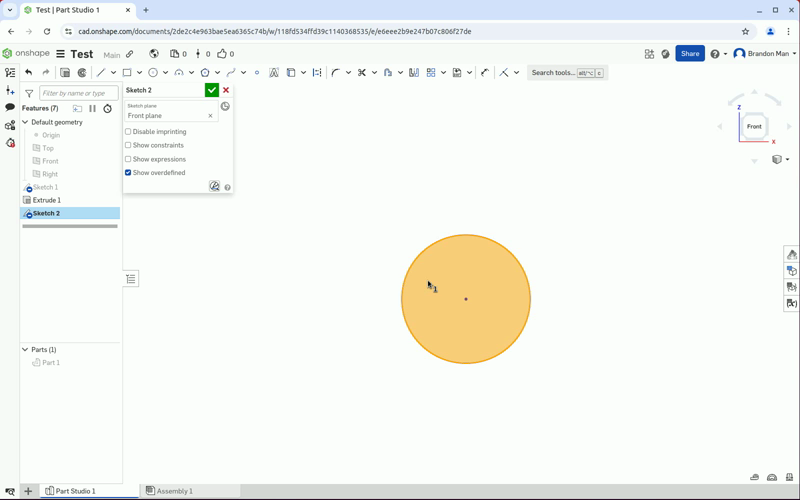
scroll(-6)
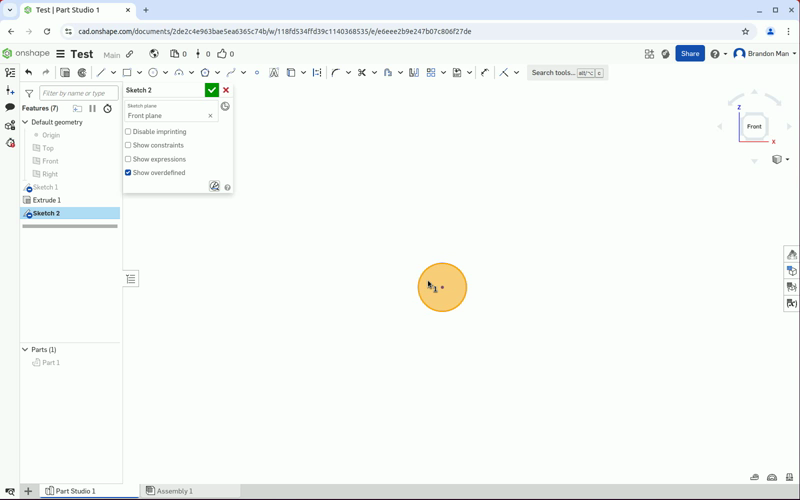
scroll(-6)
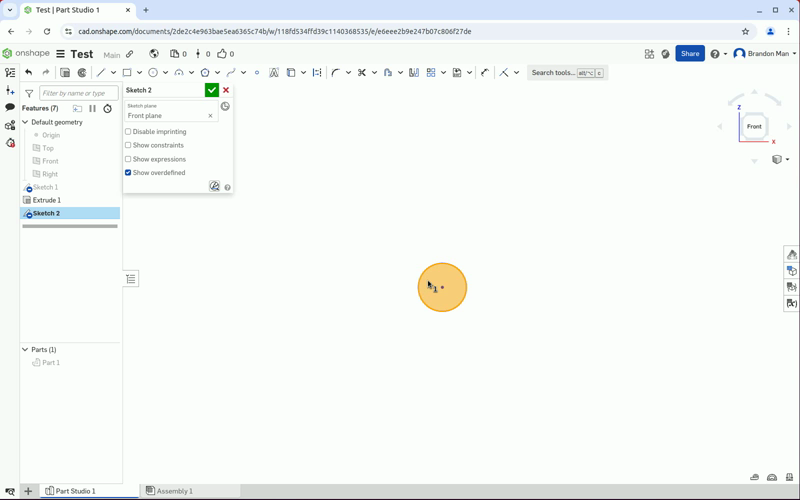
scroll(-6)
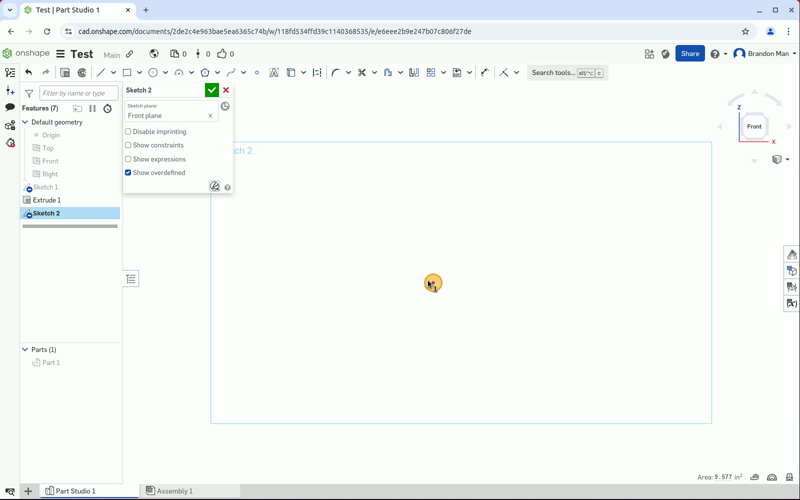
mouse_move(73, 352)
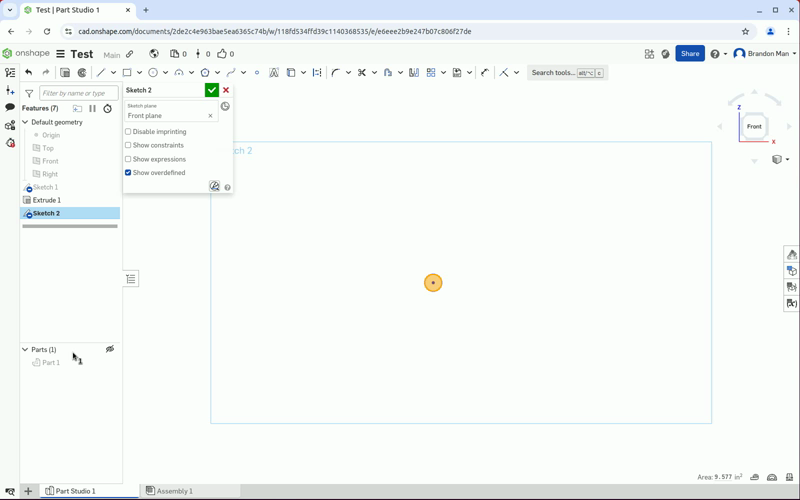
key(shift+y)
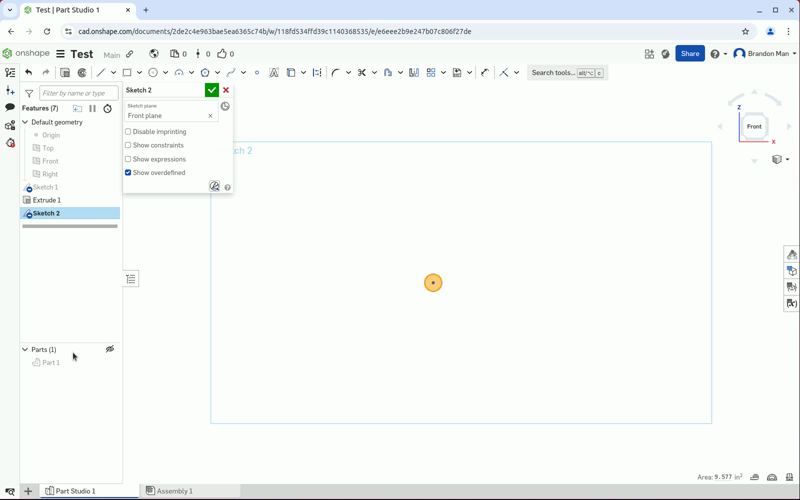
key(shift+e)
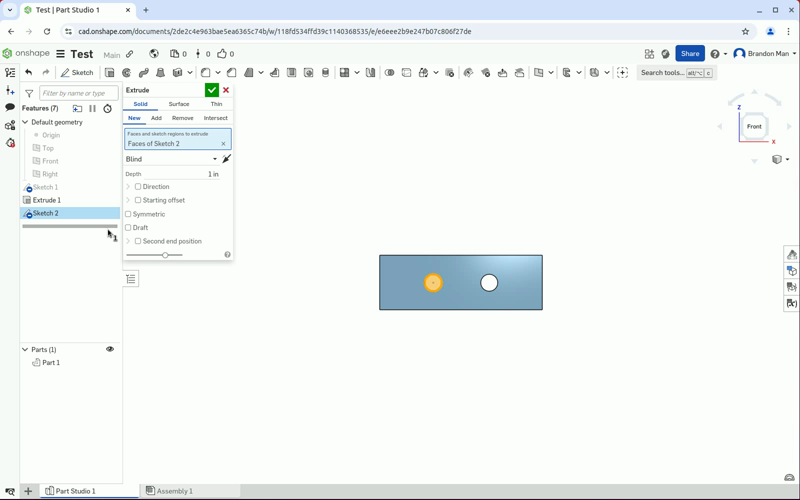
mouse_move(143, 106)
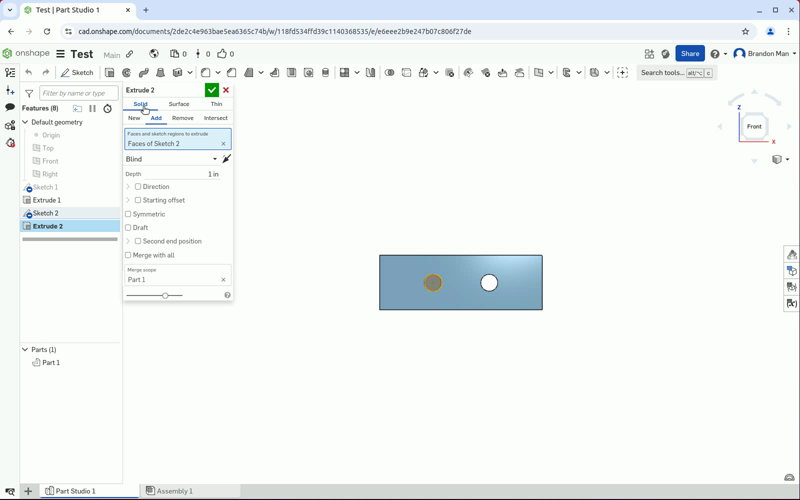
click(143, 106)
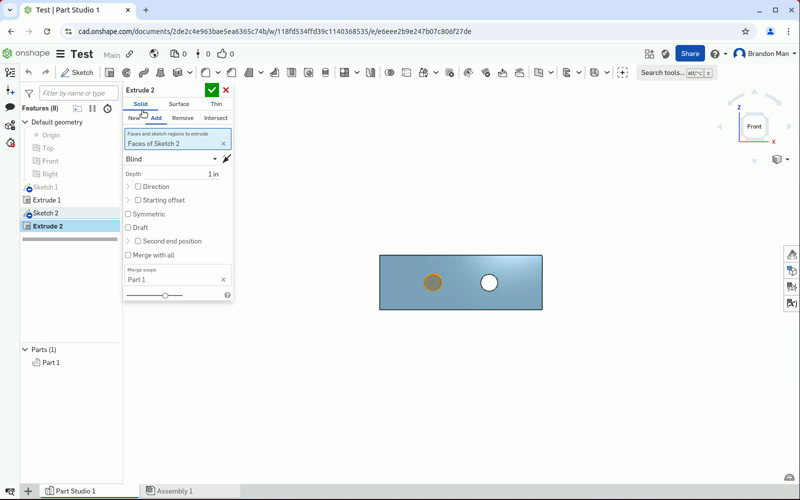
mouse_move(137, 120)
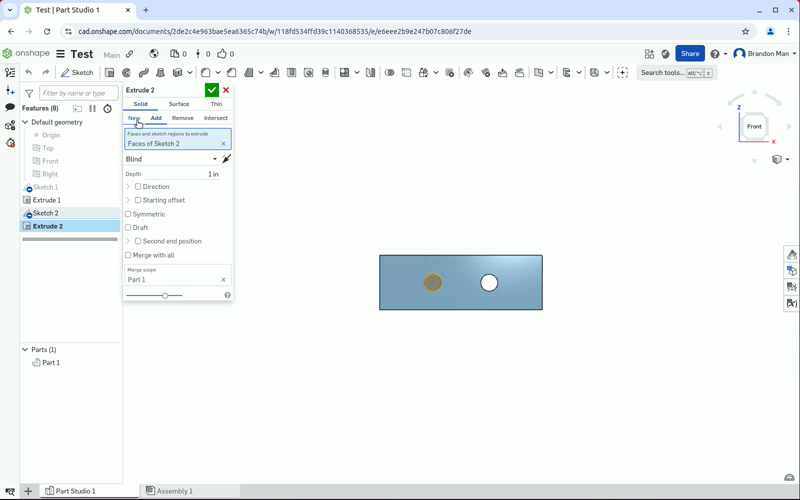
click(137, 120)
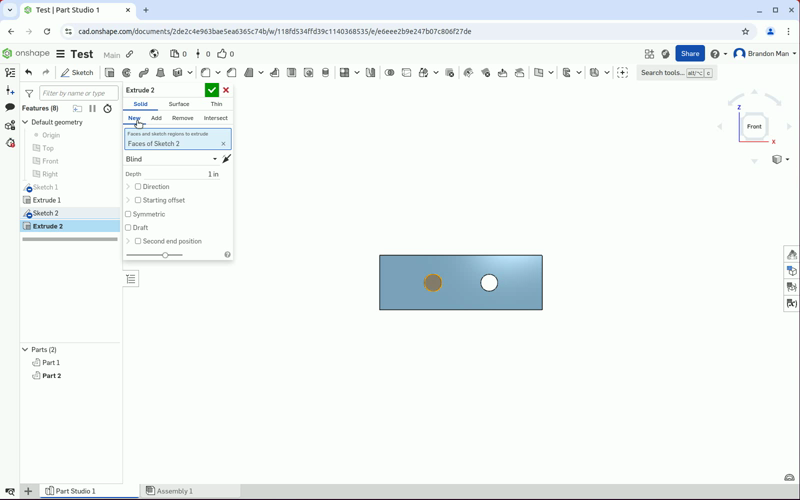
key(tab, 4)
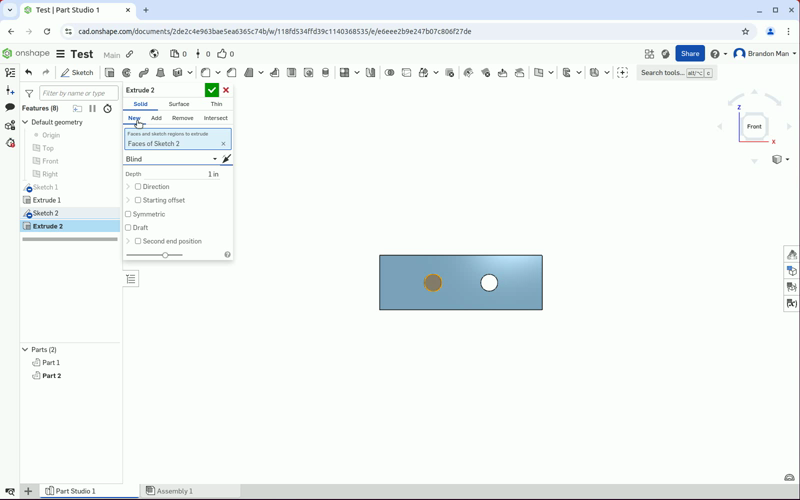
text(23.108)
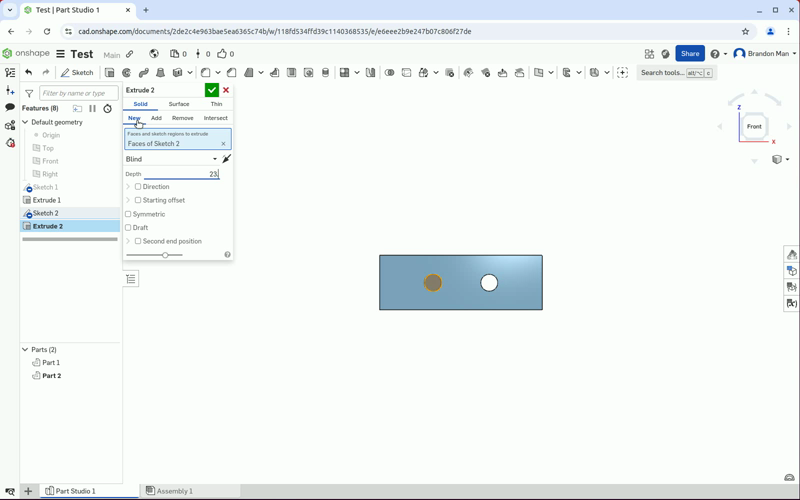
key(enter)
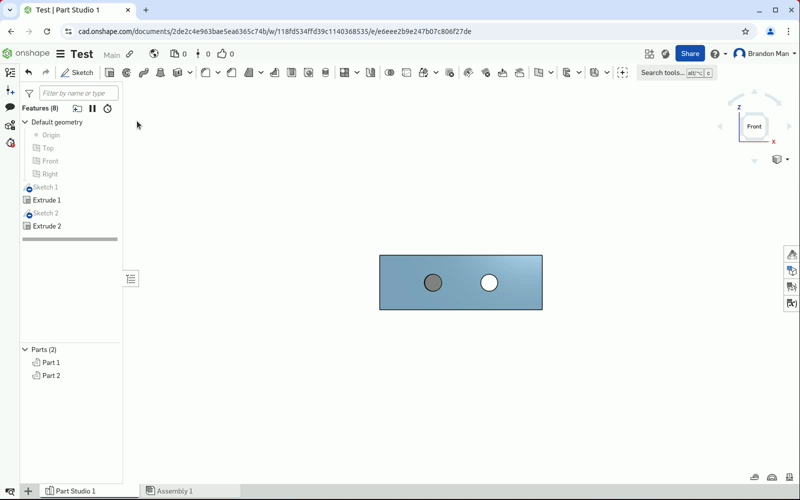
key(shift+h)
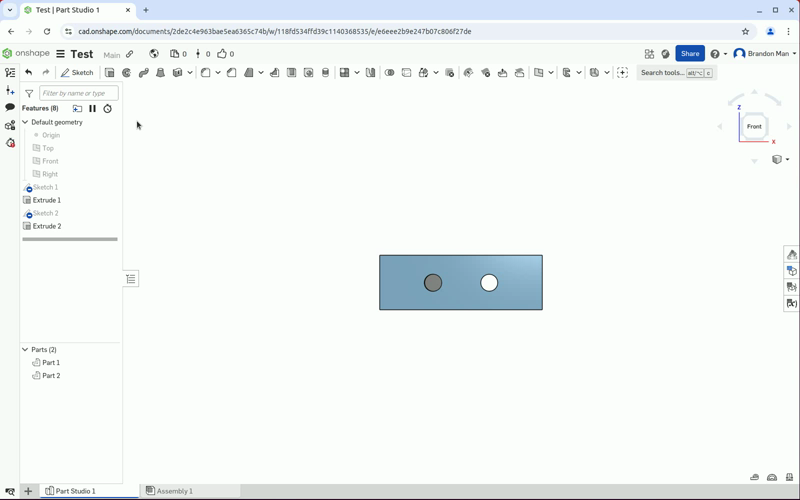
key(shift+h)
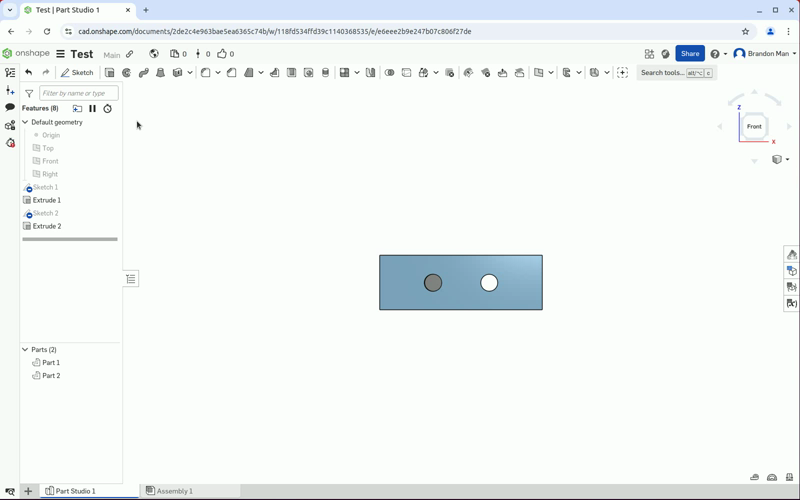
mouse_move(73, 189)
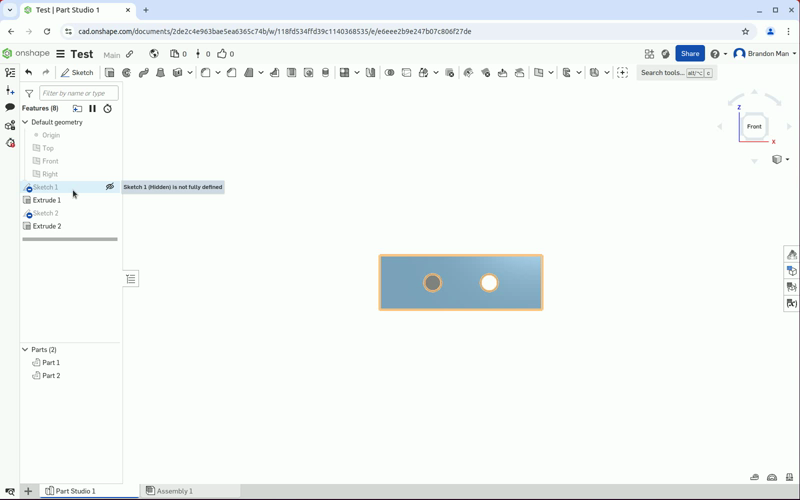
click(73, 189)
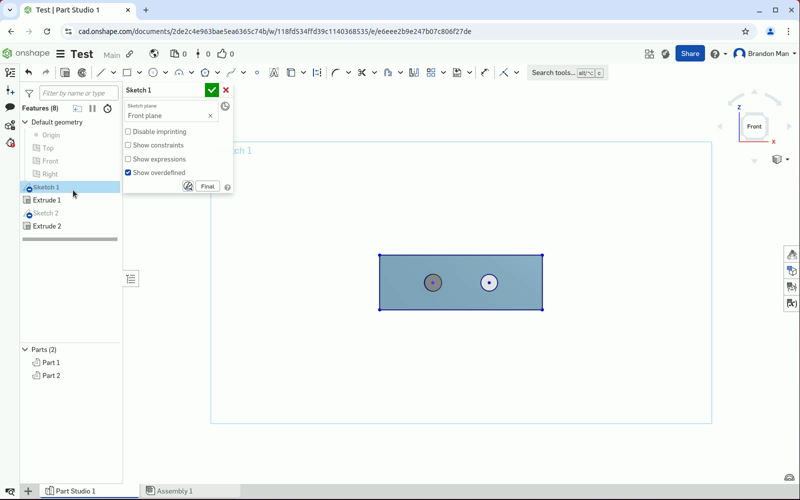
mouse_move(229, 92)
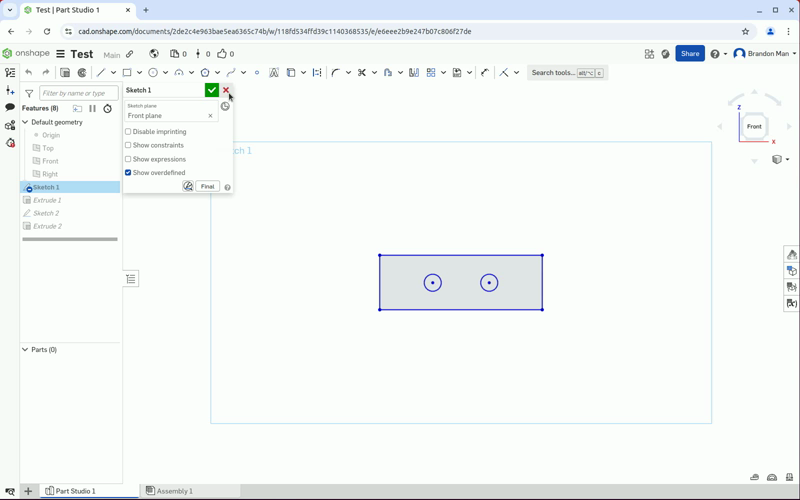
click(229, 92)
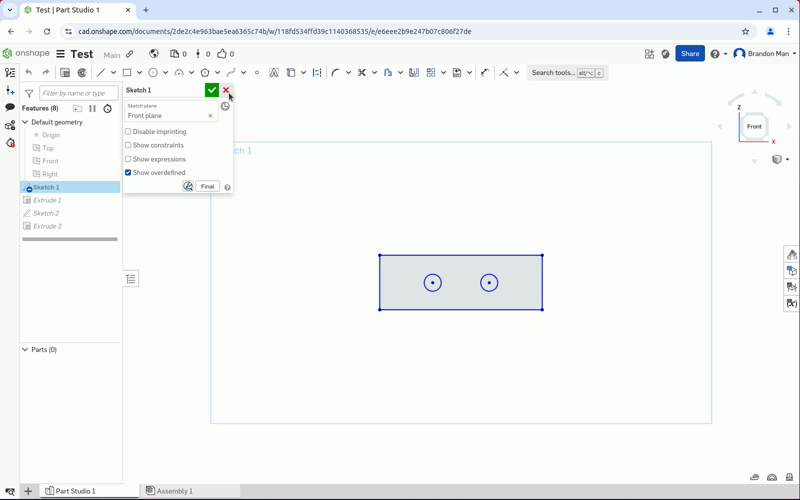
key(shift+s)
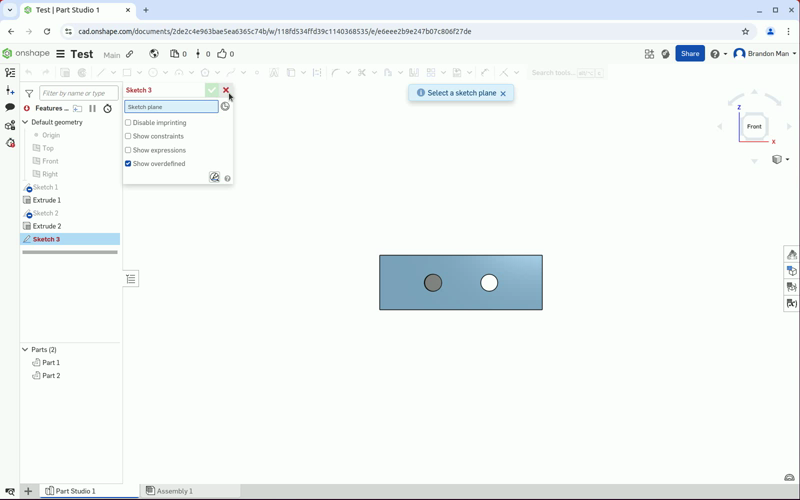
mouse_move(73, 163)
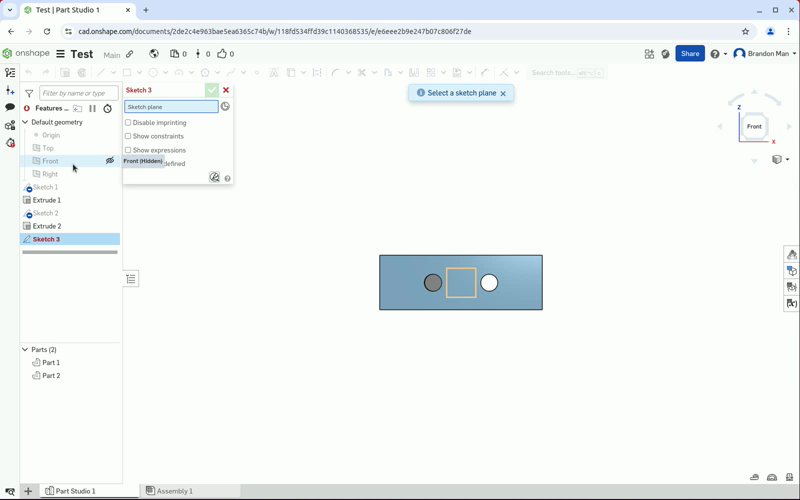
click(73, 163)
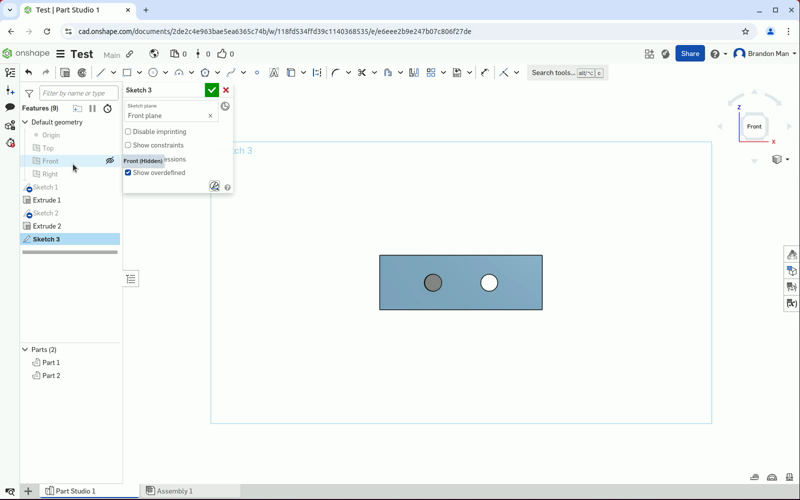
mouse_move(73, 352)
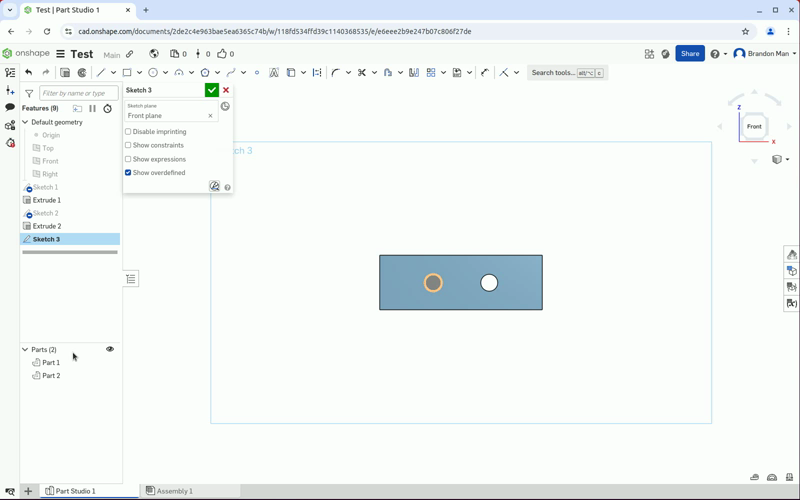
key(y)
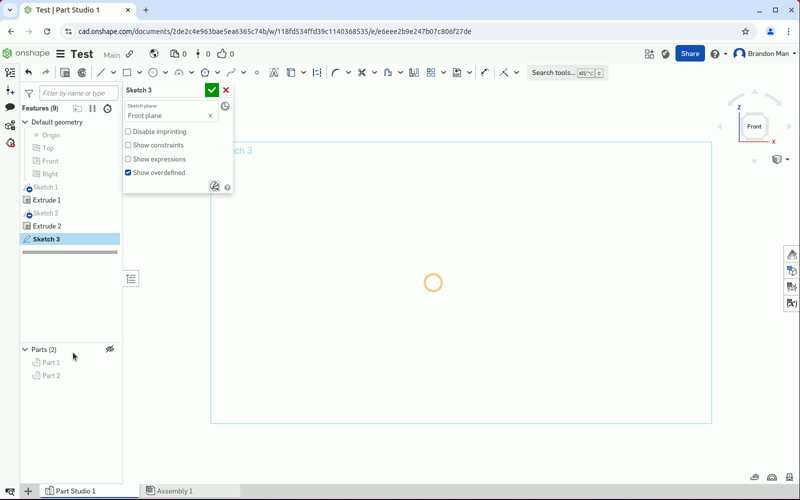
key(c)
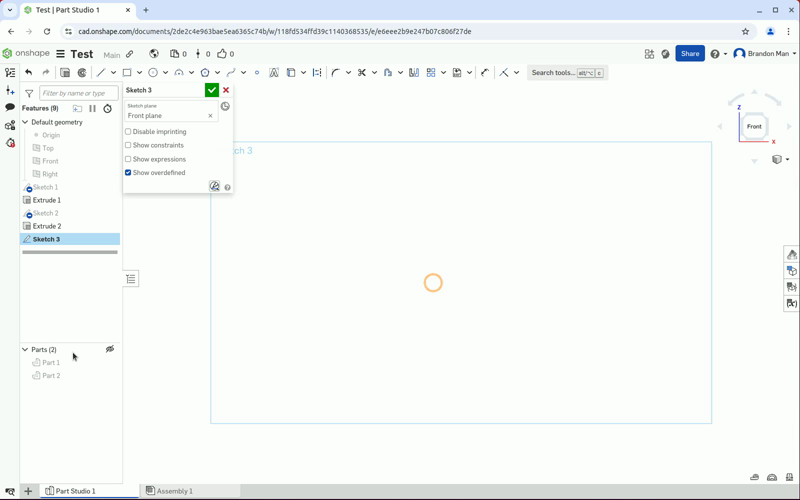
key_down(shift)
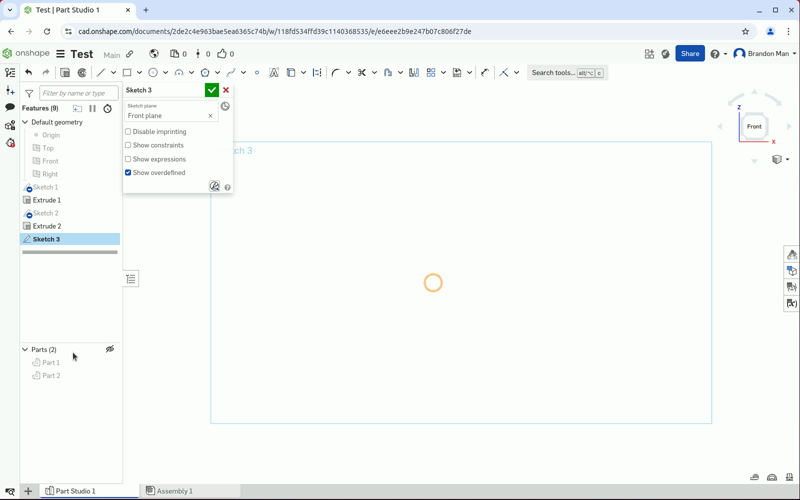
mouse_move(489, 282)
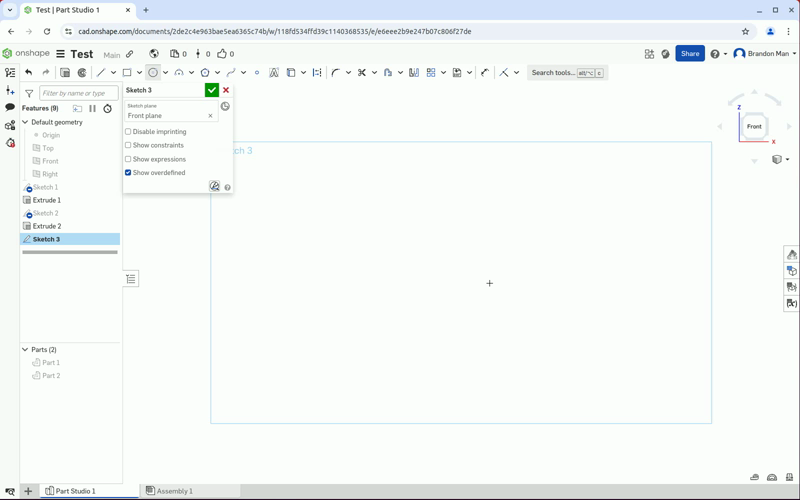
click(489, 282)
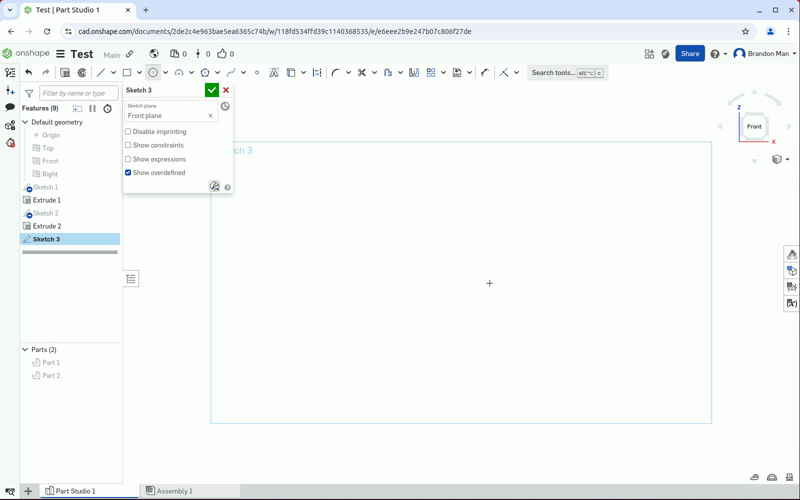
key_up(shift)
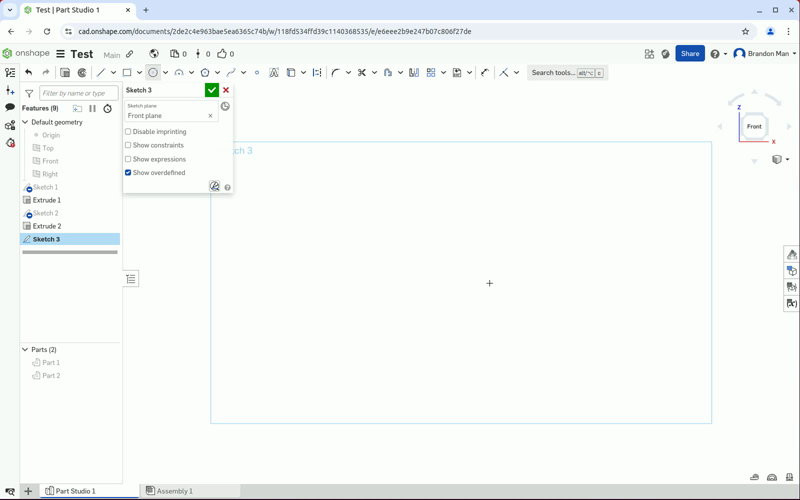
mouse_move(498, 282)
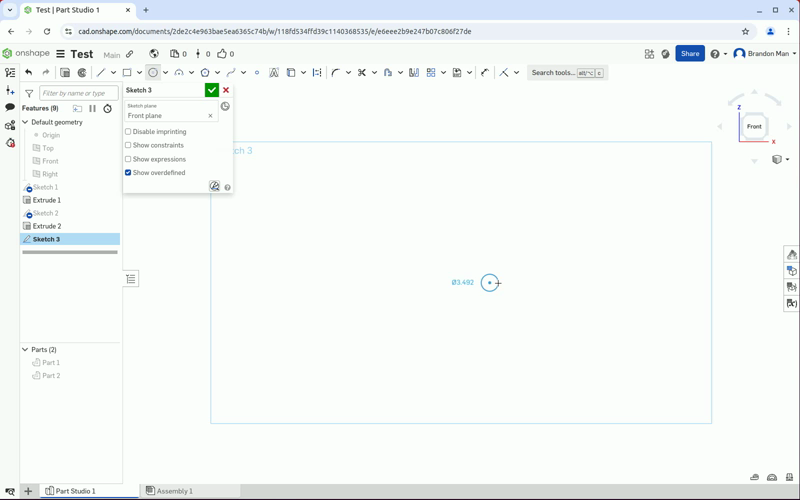
click(498, 282)
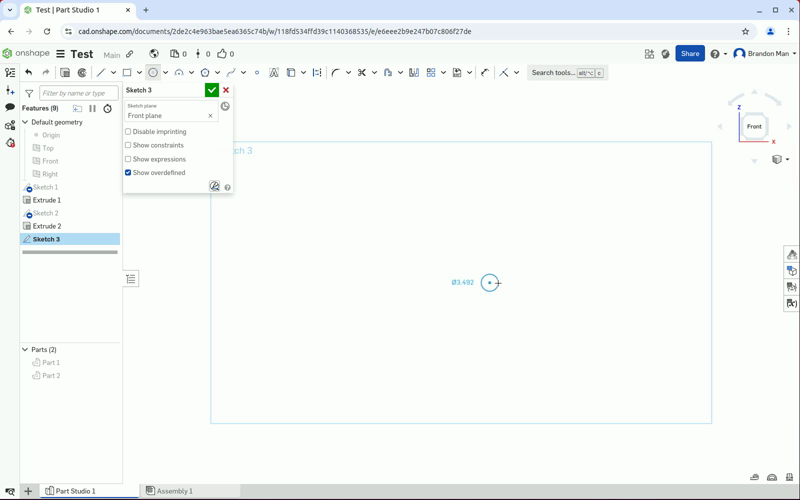
key(esc)
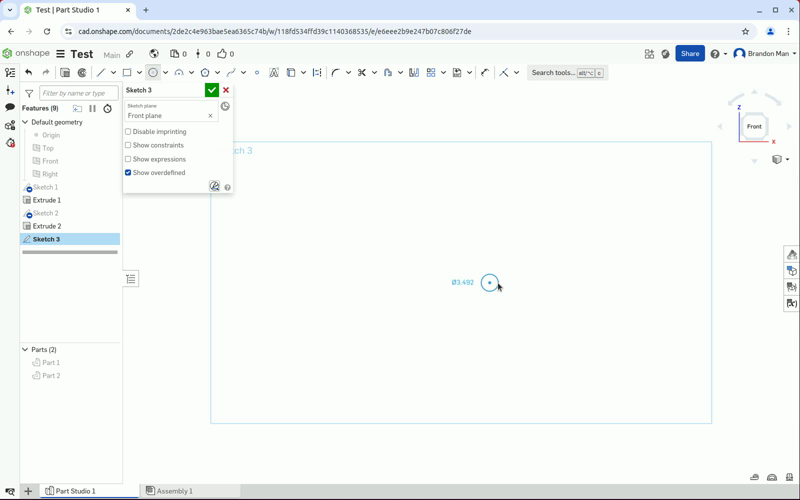
mouse_move(497, 280)
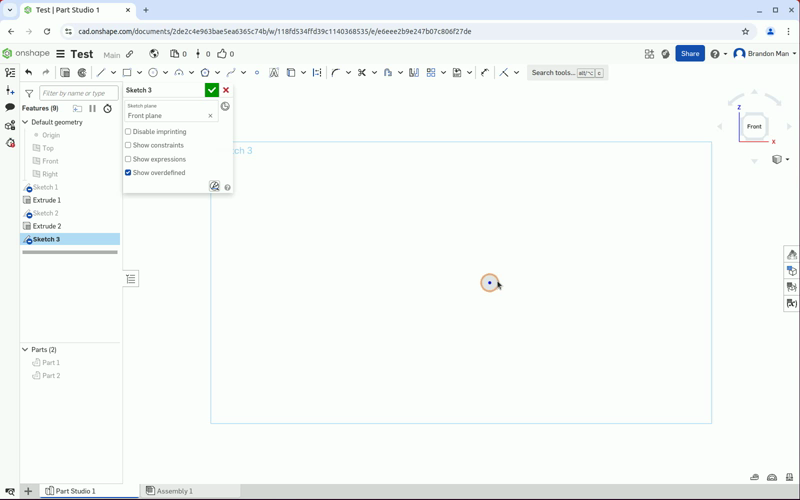
scroll(6)
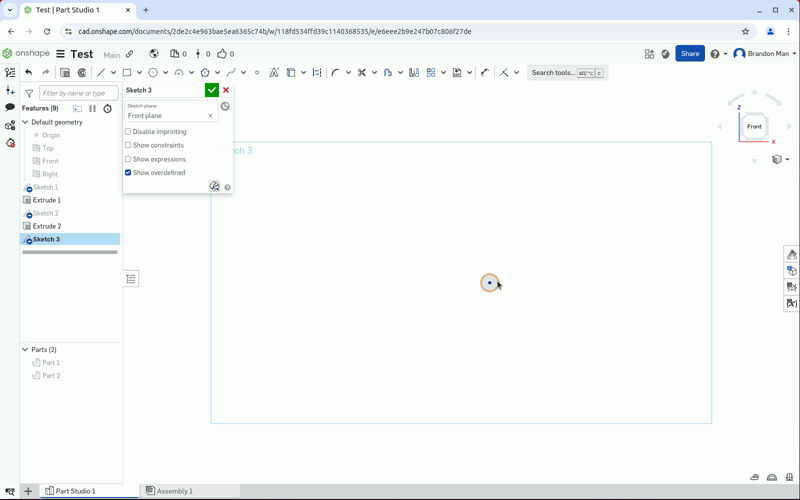
scroll(6)
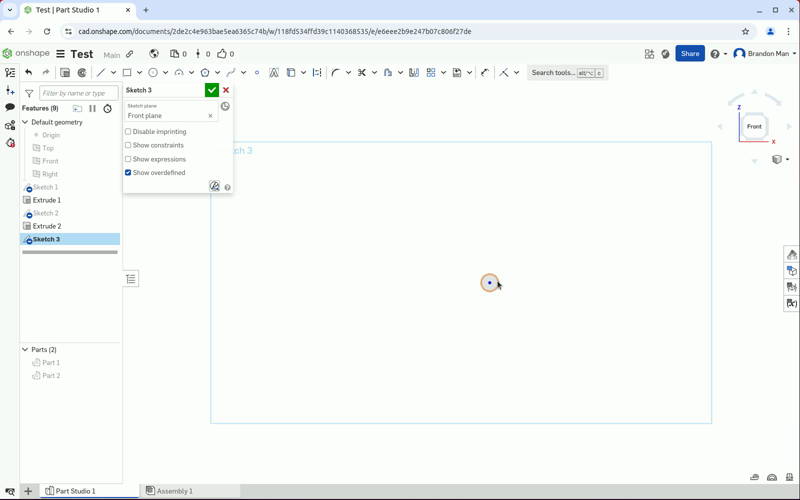
scroll(6)
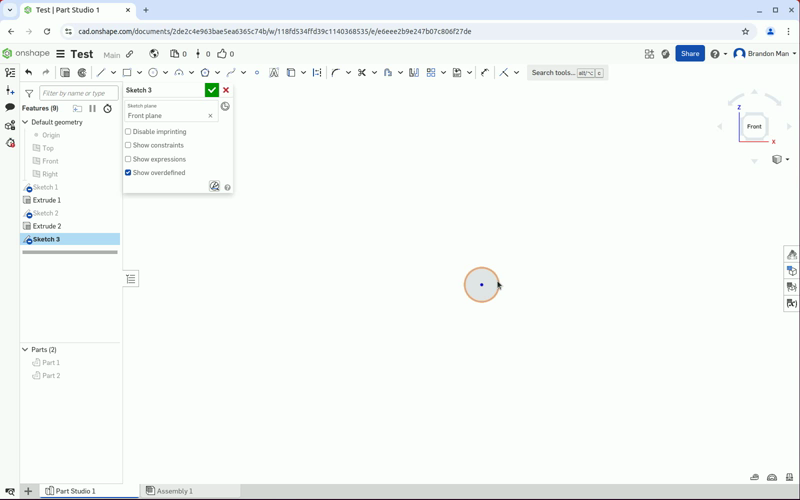
scroll(6)
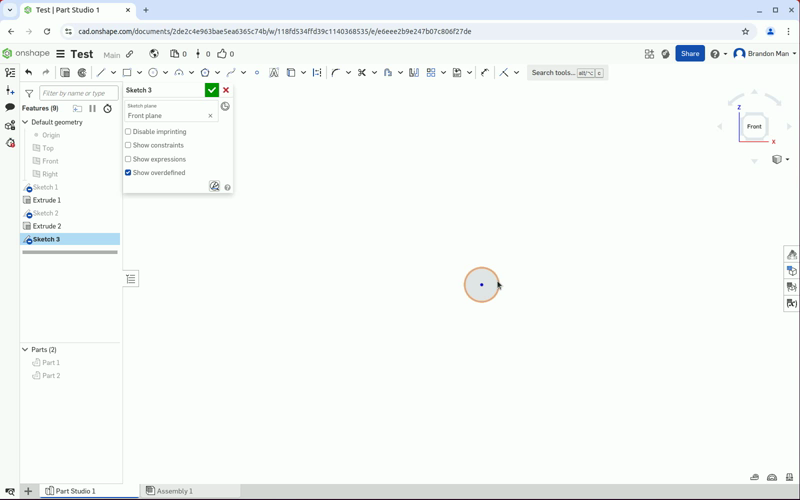
scroll(6)
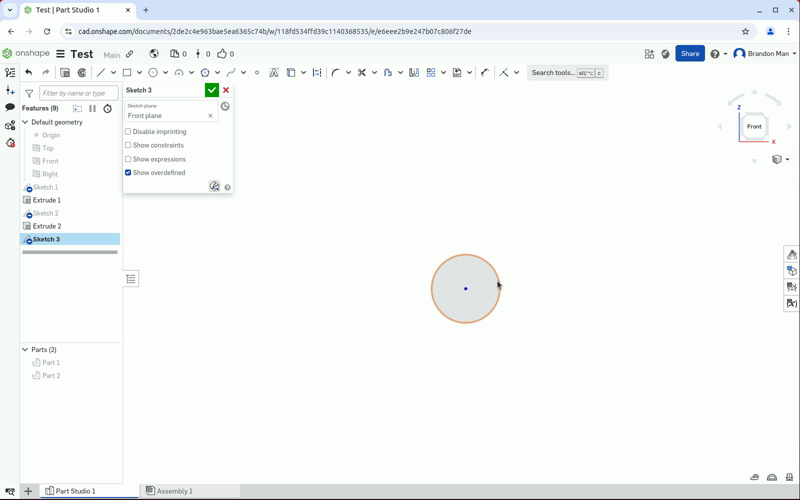
scroll(6)
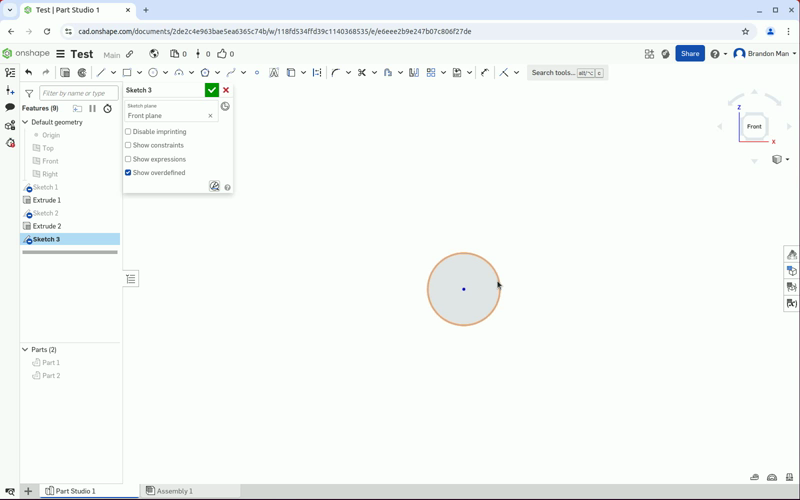
scroll(6)
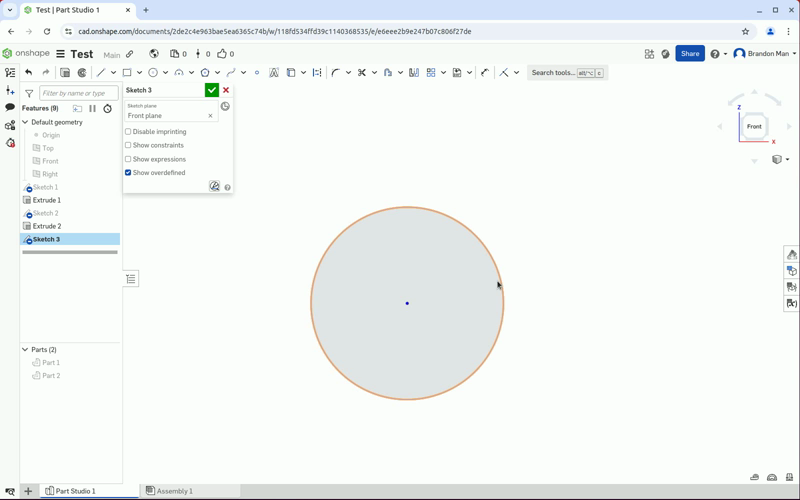
click(497, 280)
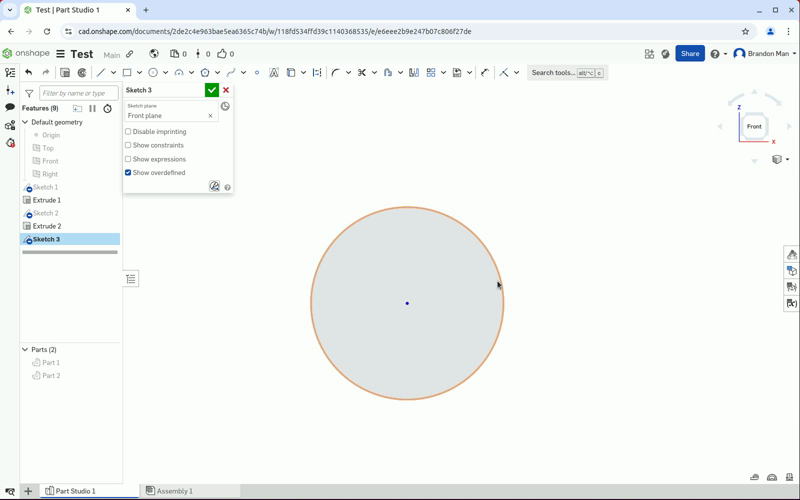
scroll(-6)
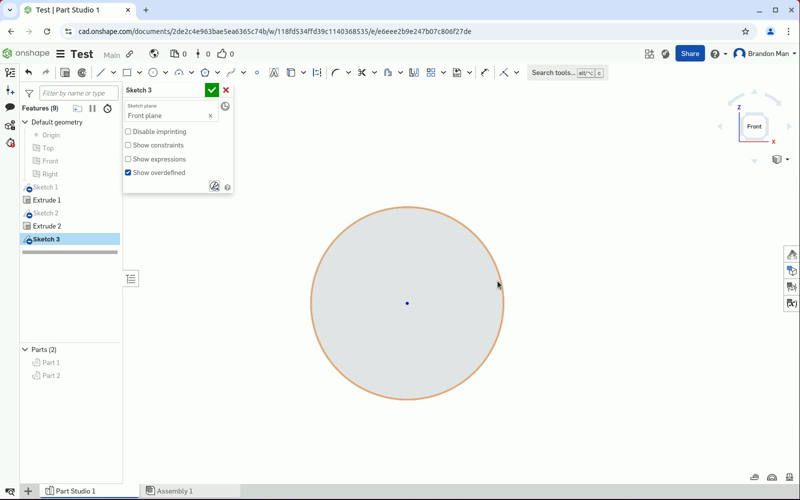
scroll(-6)
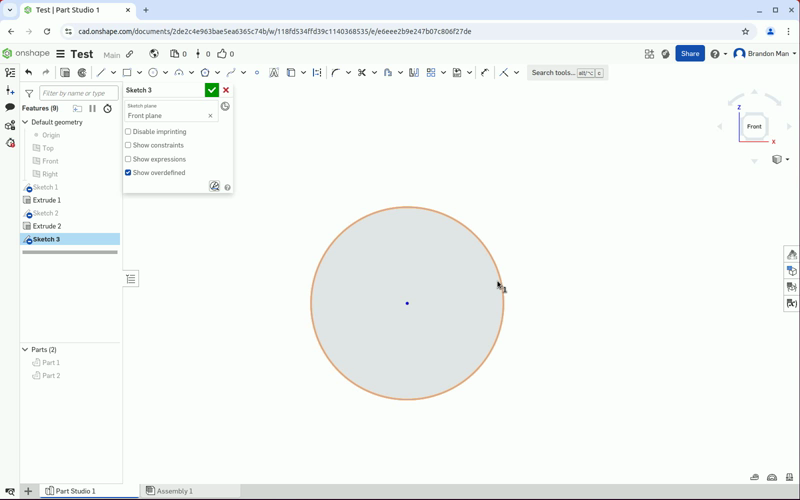
scroll(-6)
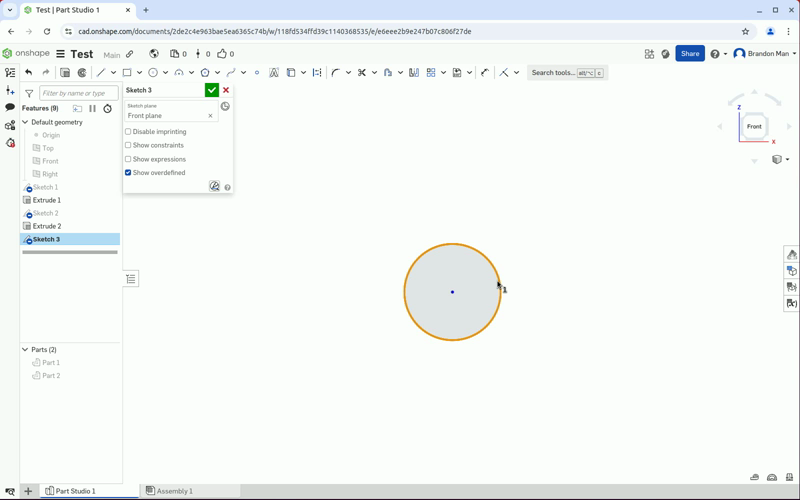
scroll(-6)
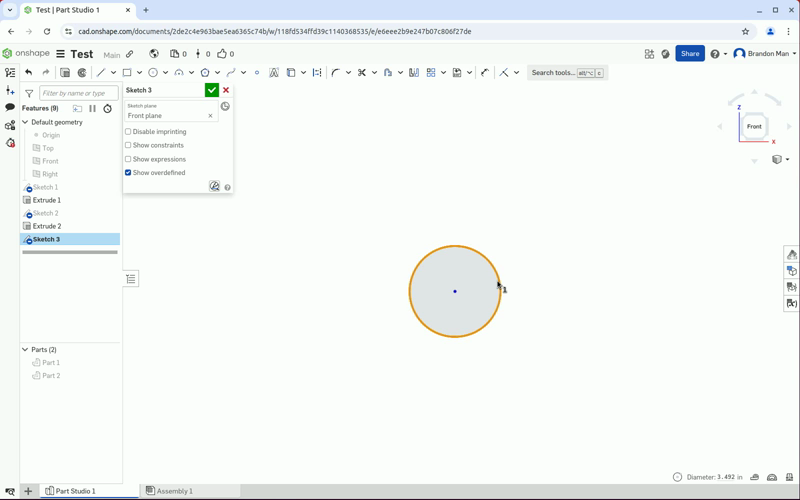
scroll(-6)
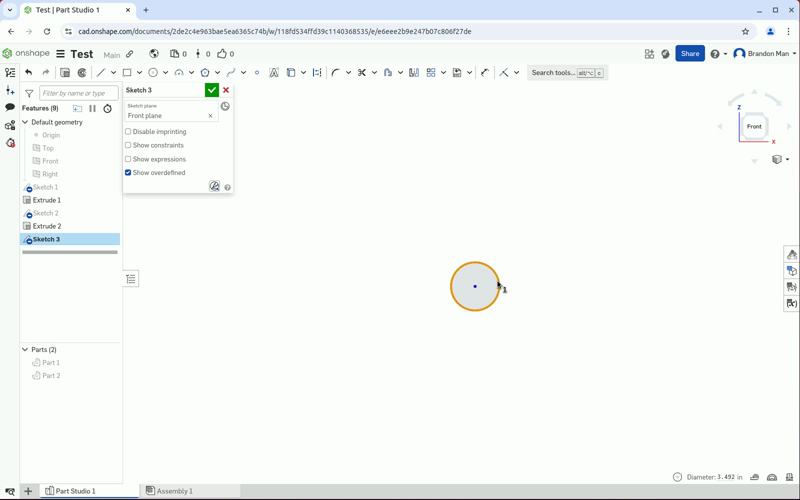
scroll(-6)
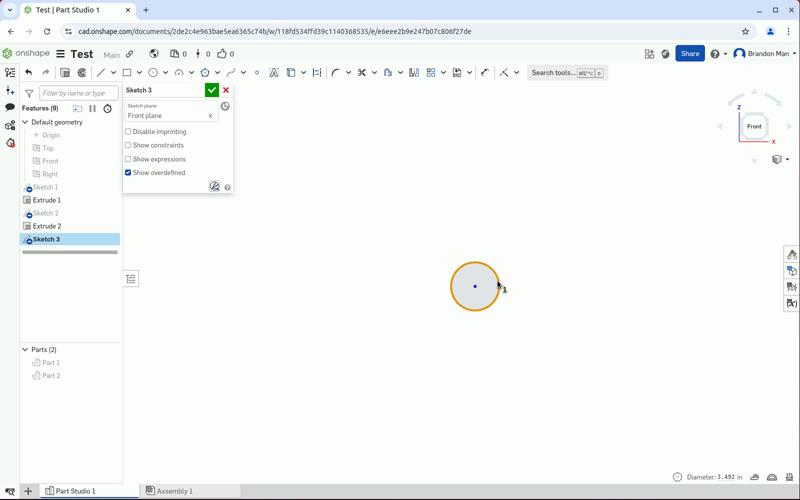
scroll(-6)
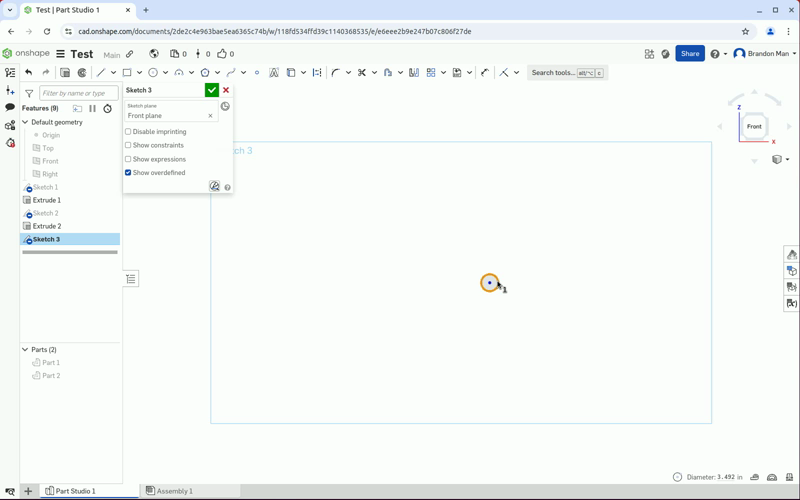
mouse_move(73, 352)
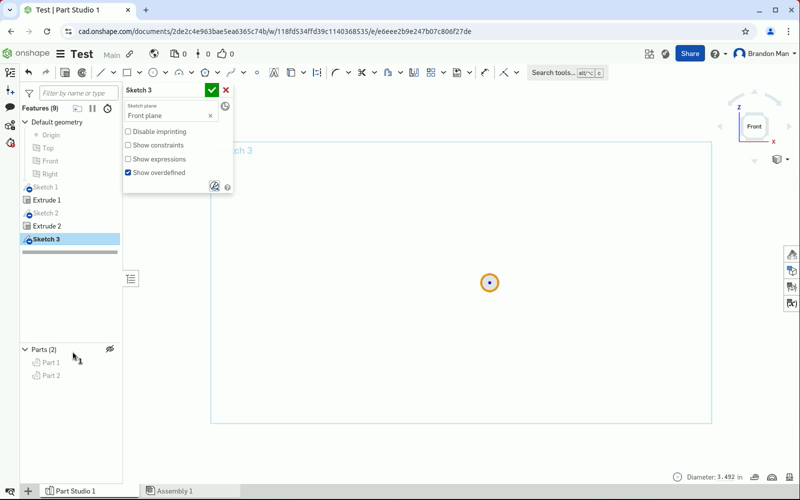
key(shift+y)
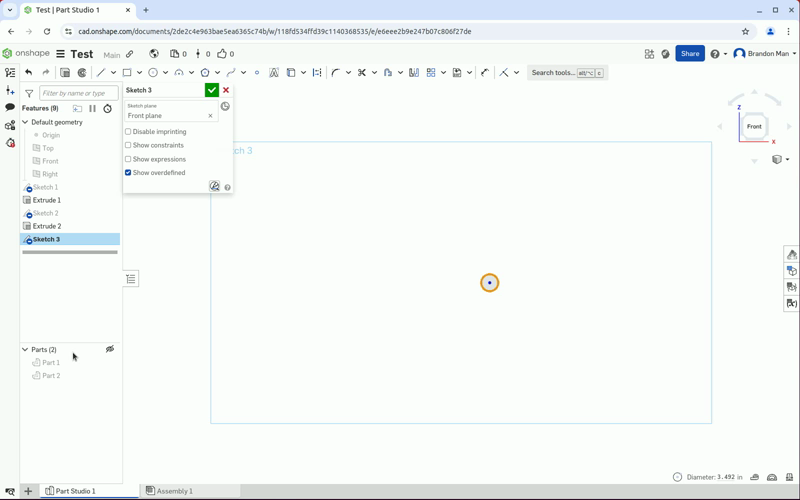
key(shift+e)
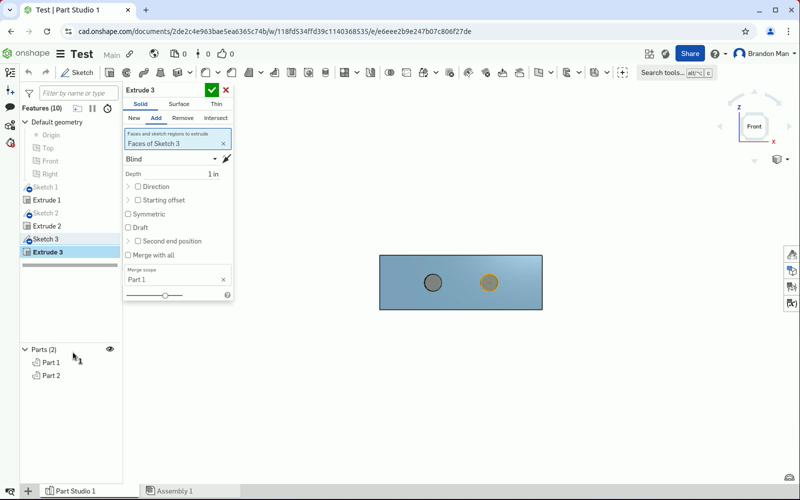
mouse_move(143, 106)
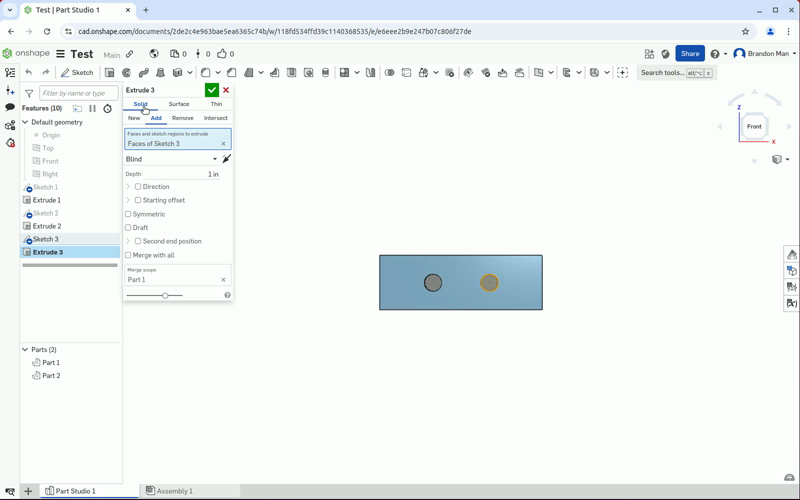
click(143, 106)
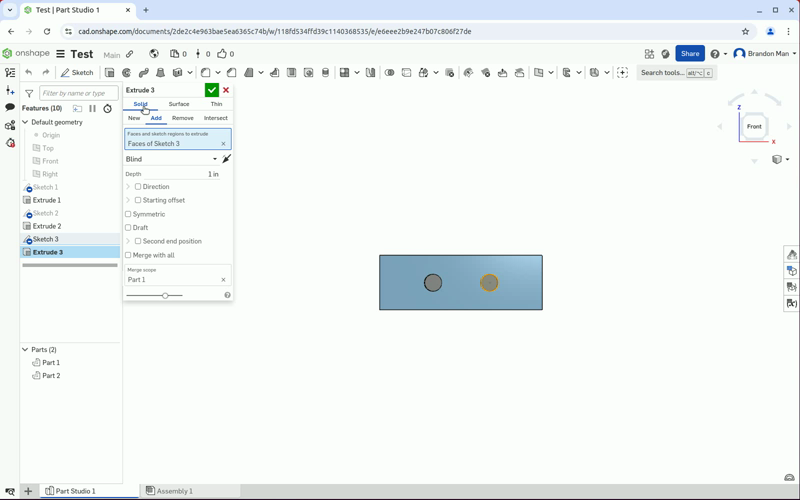
mouse_move(137, 120)
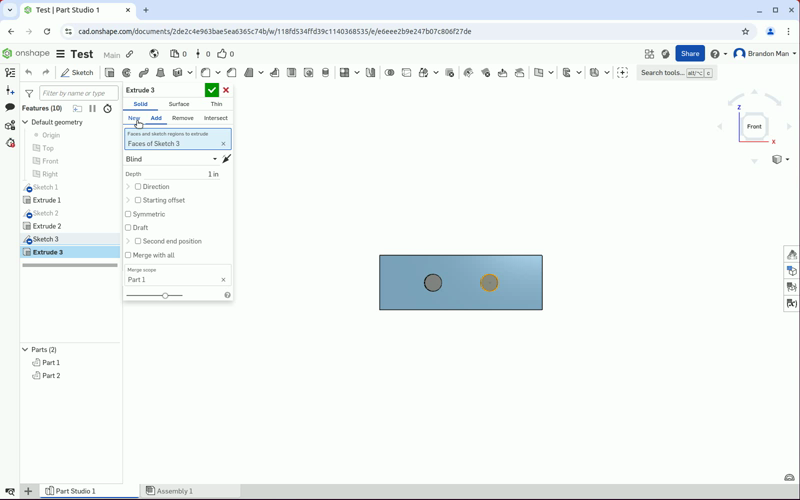
click(137, 120)
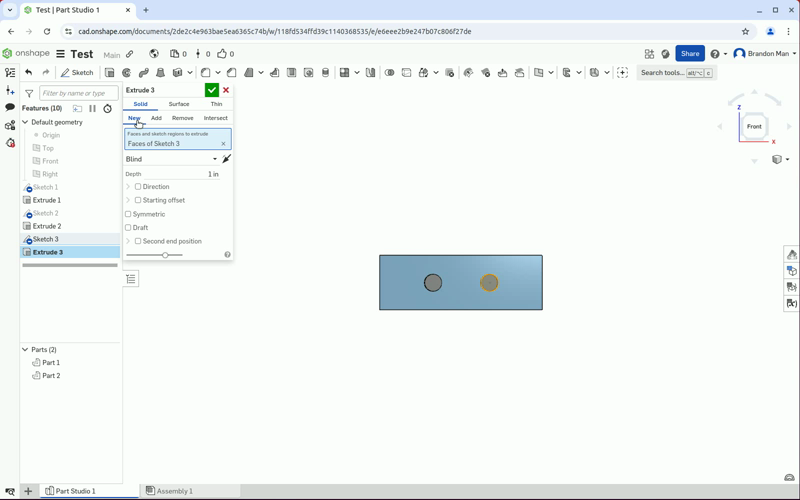
key(tab, 4)
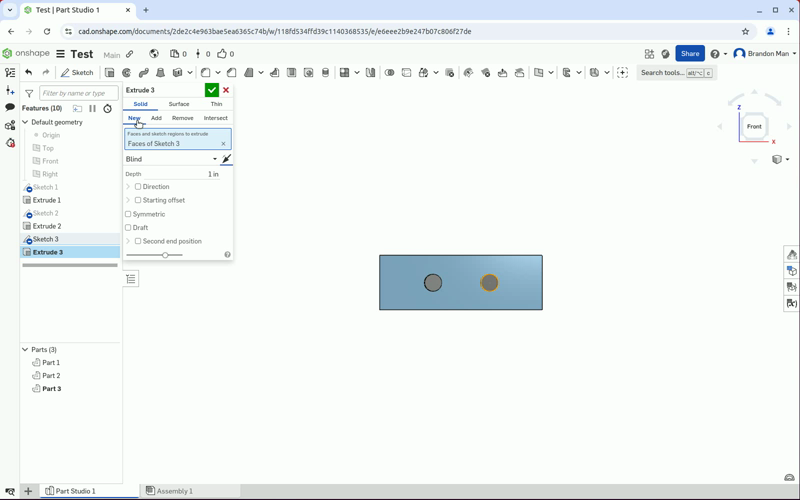
text(23.108)
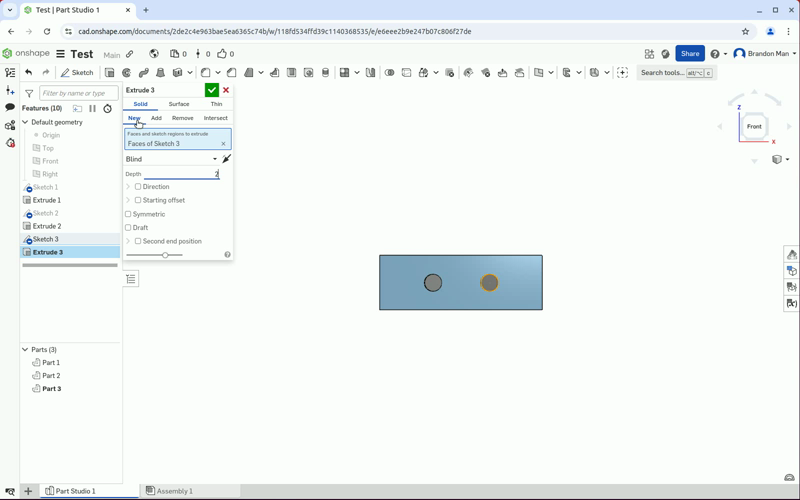
key(enter)
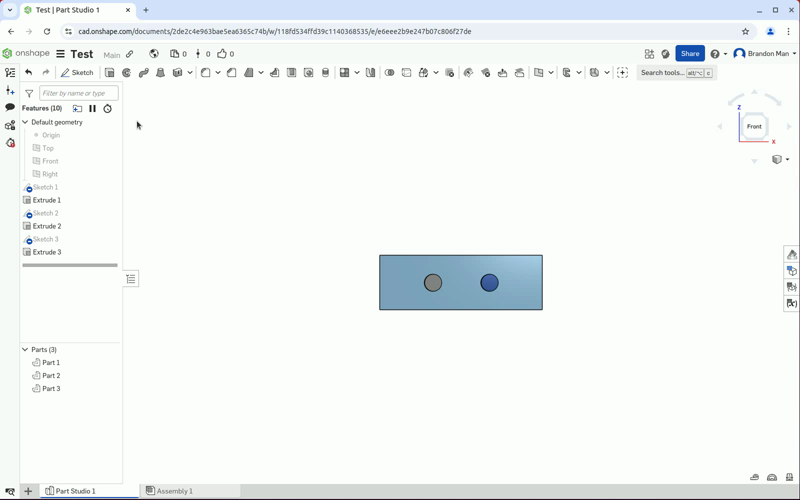
key(shift+h)
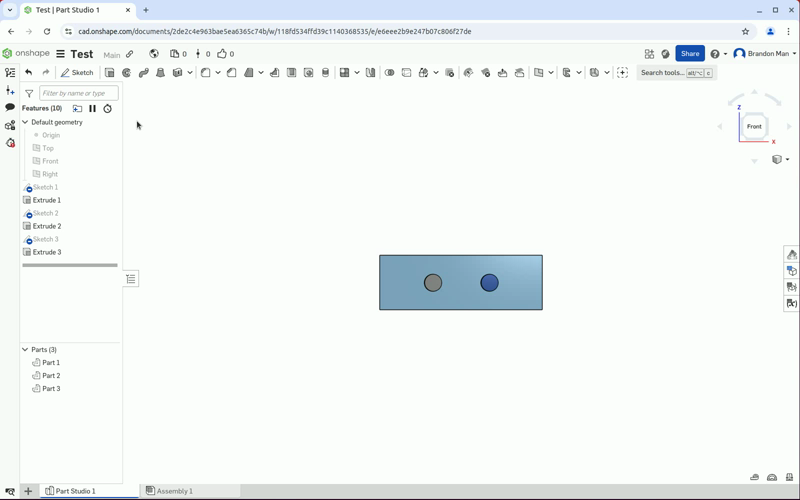
key(shift+h)
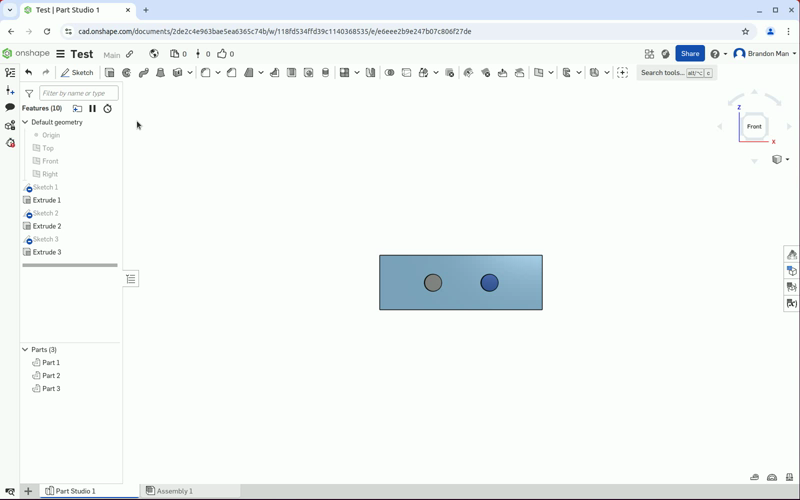
key(shift+7)
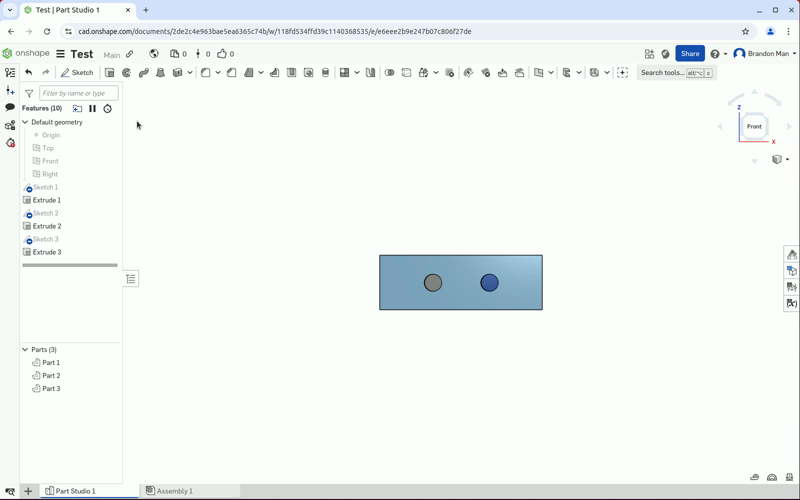
key(left, 2)
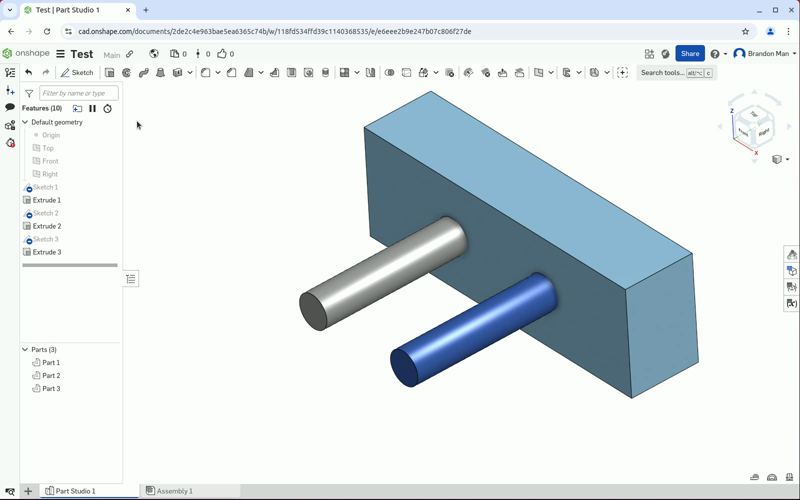
key(down, 2)
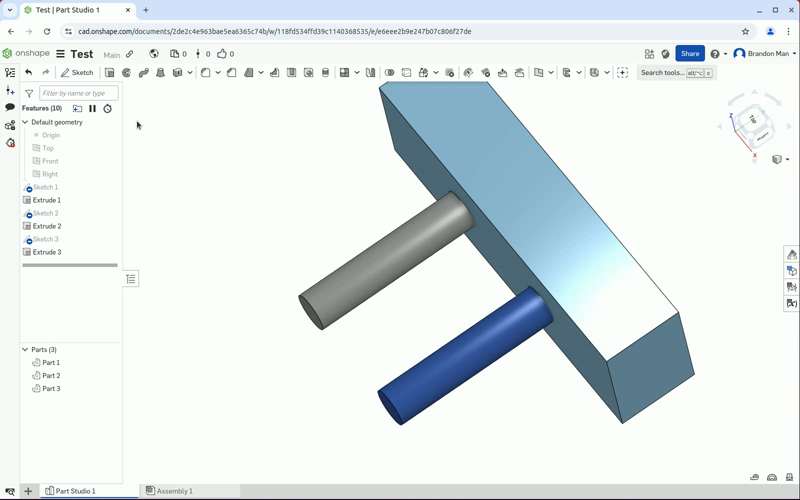
key(up, 2)
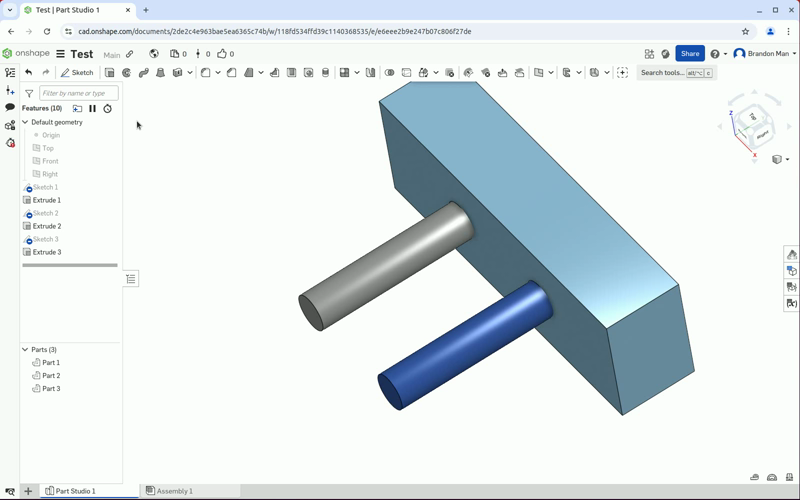
key(right, 2)
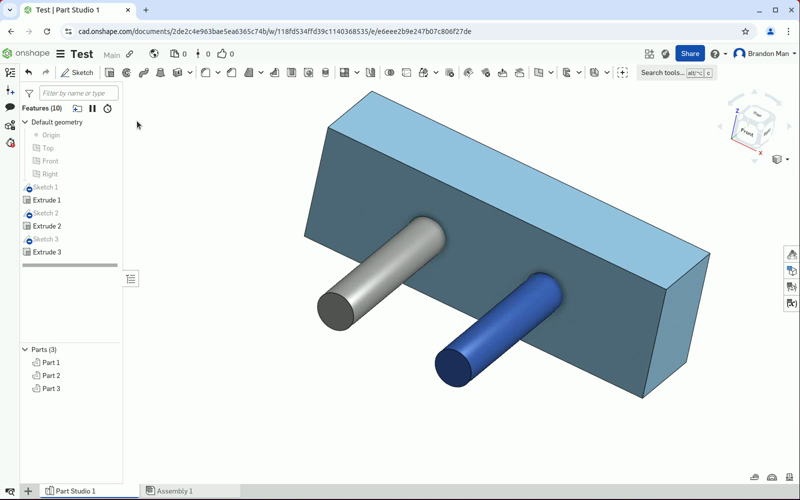
mouse_move(73, 189)
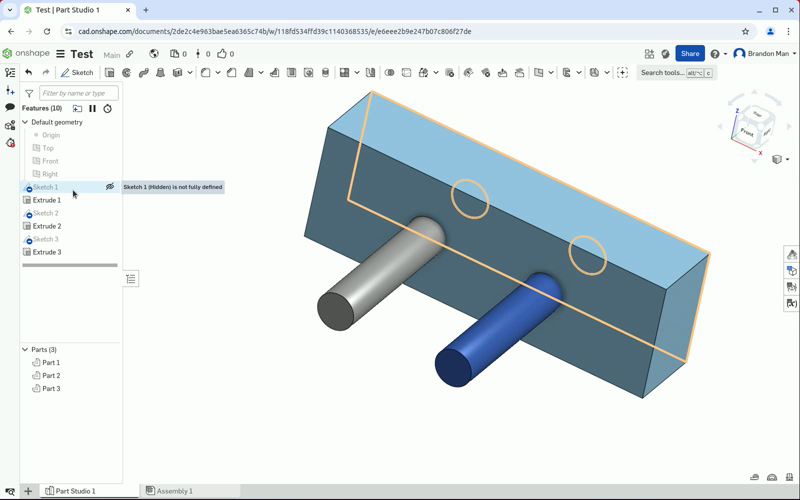
click(73, 189)